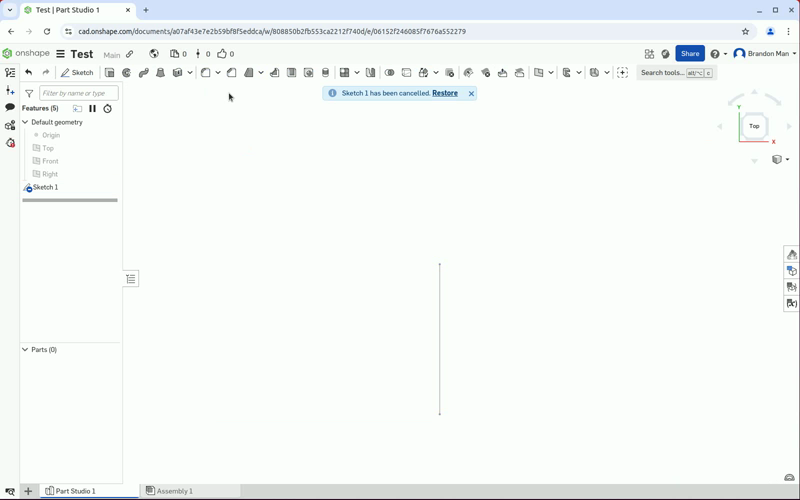
key(shift+h)
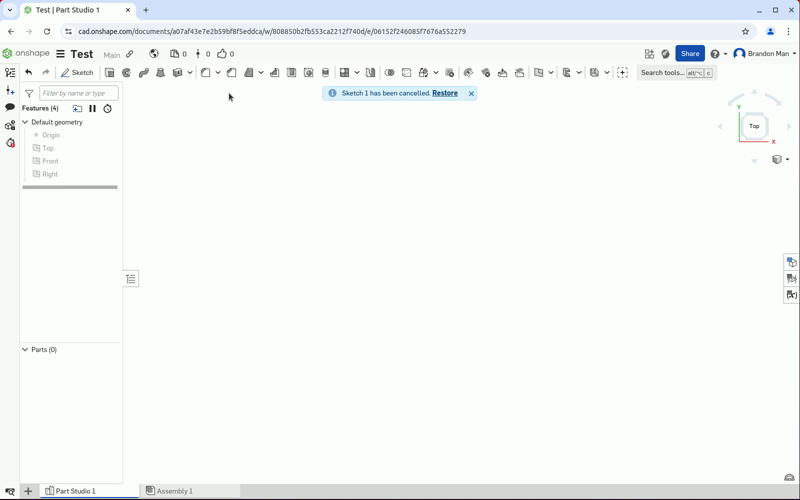
mouse_move(73, 352)
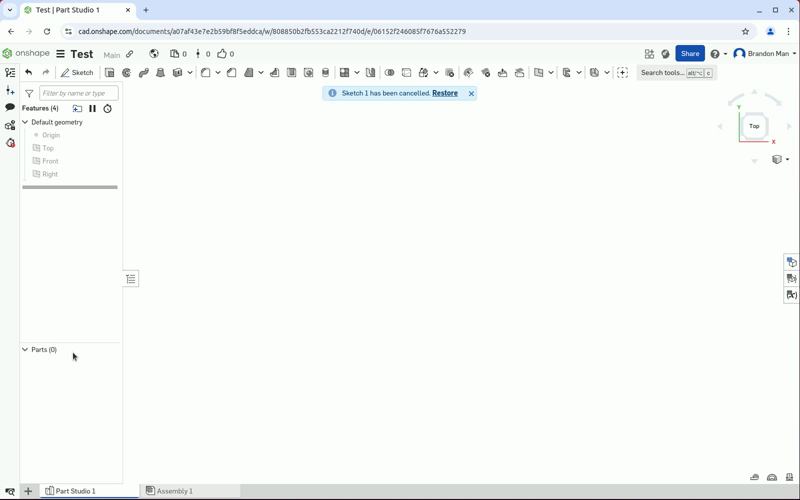
key(y)
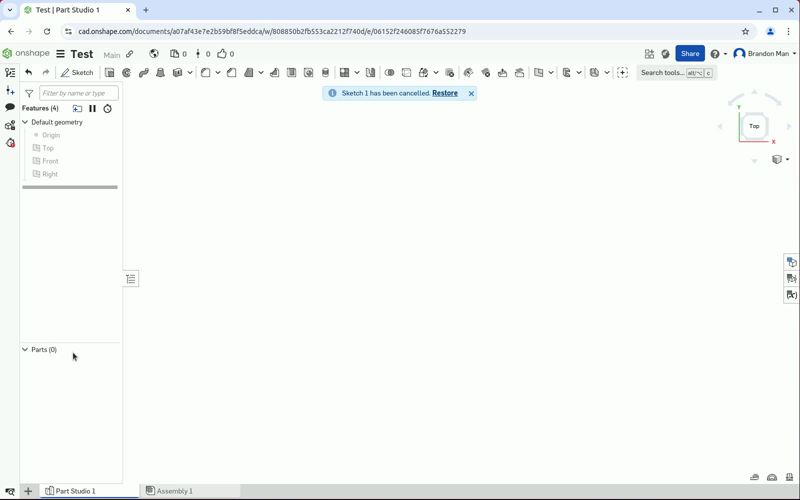
key(shift+p)
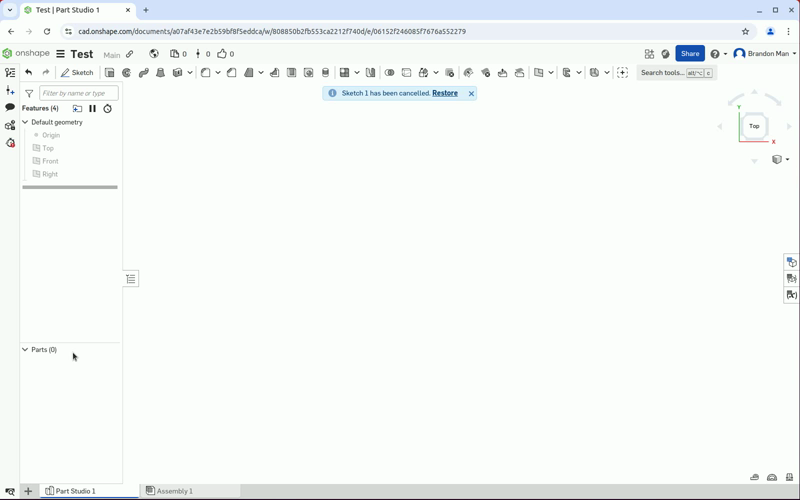
key(space)
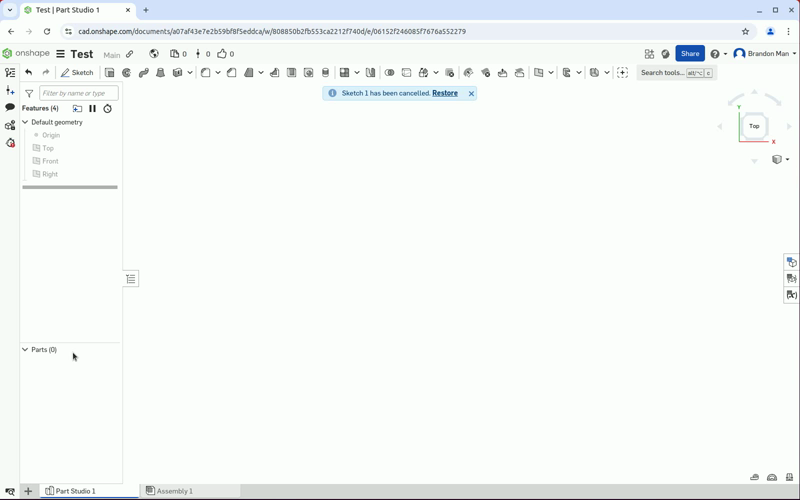
key_down(shift)
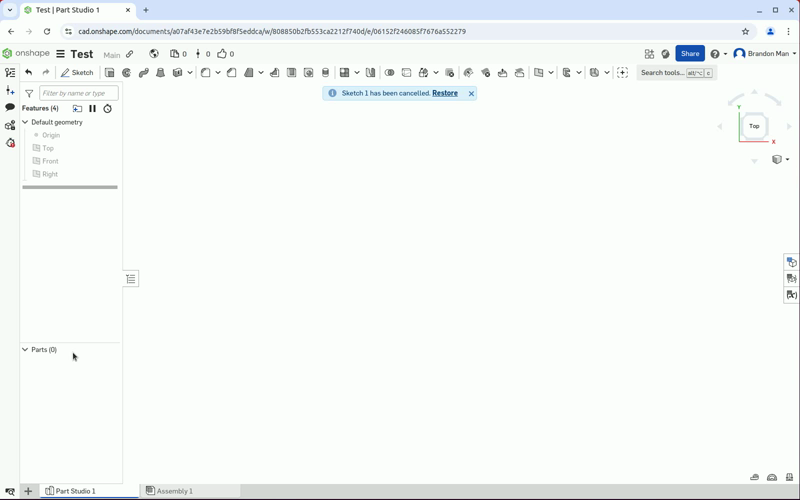
key(up)
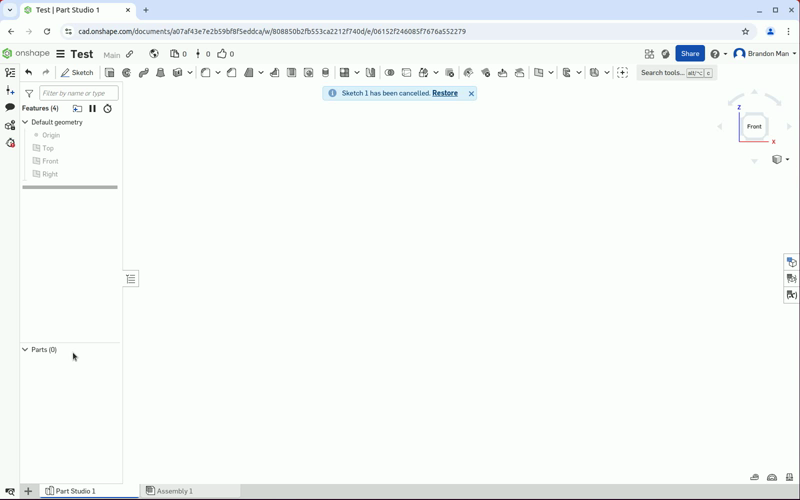
key_up(shift)
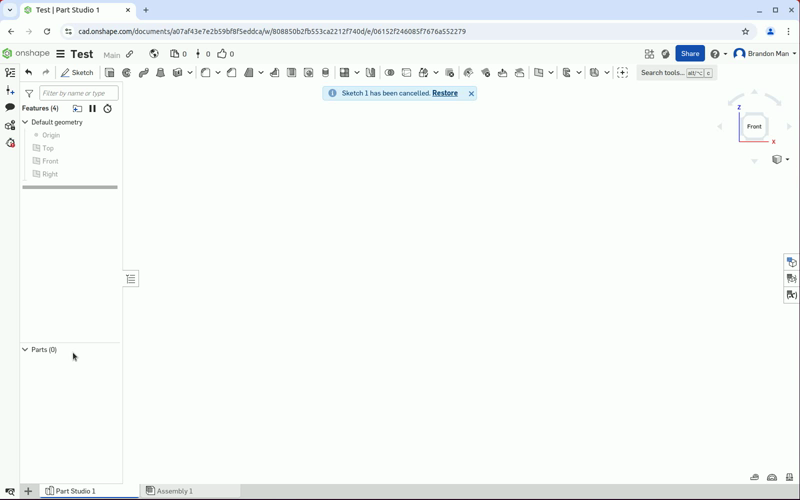
mouse_move(73, 352)
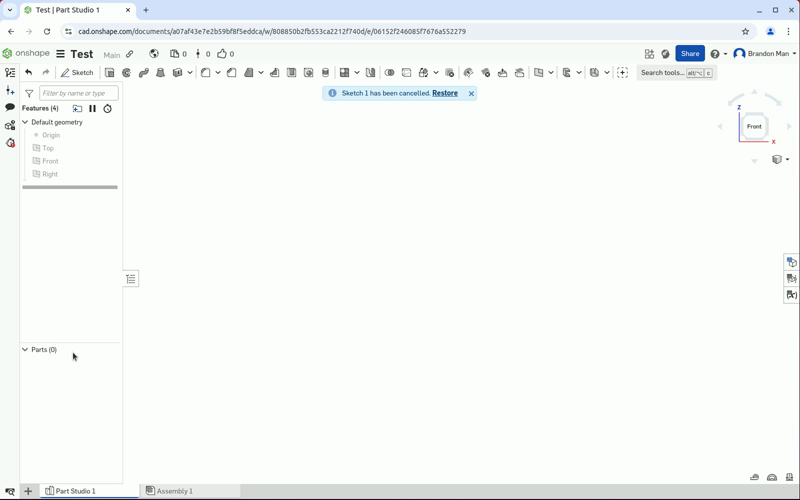
key(shift+y)
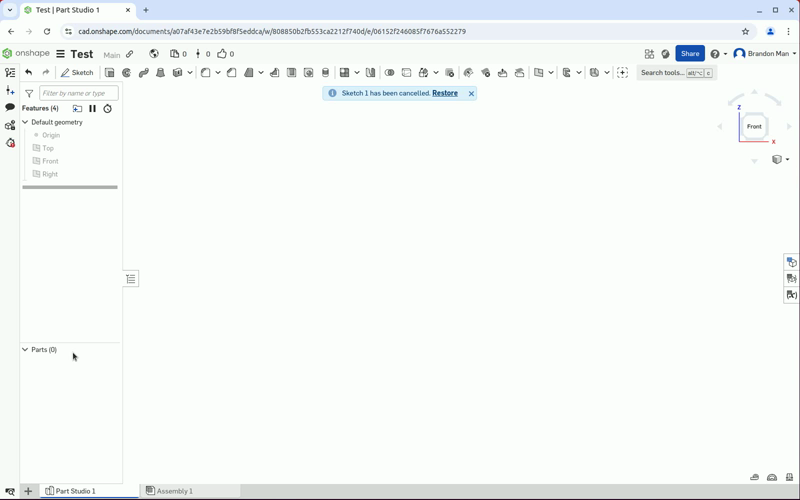
key(shift+s)
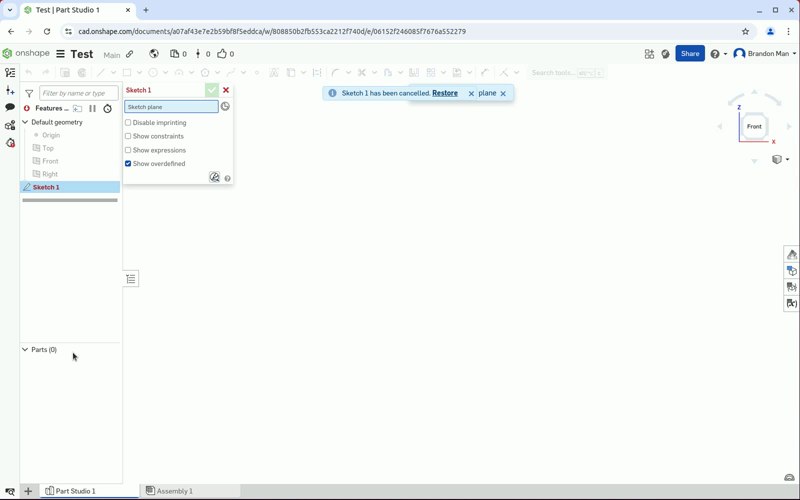
mouse_move(73, 163)
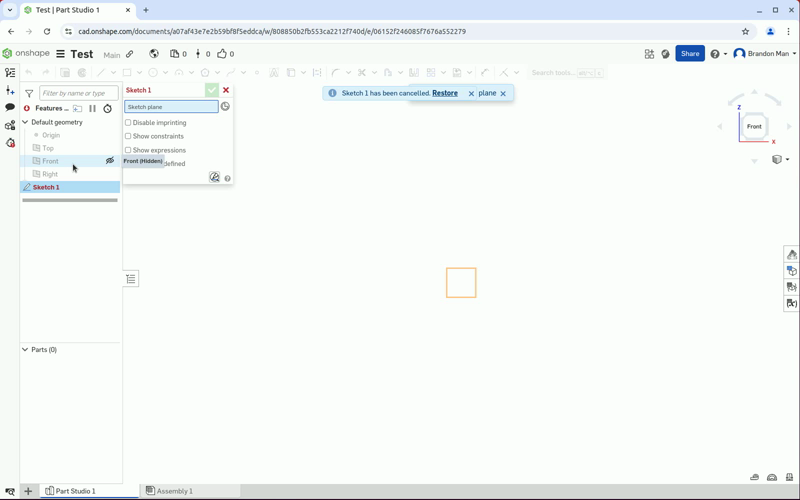
click(73, 163)
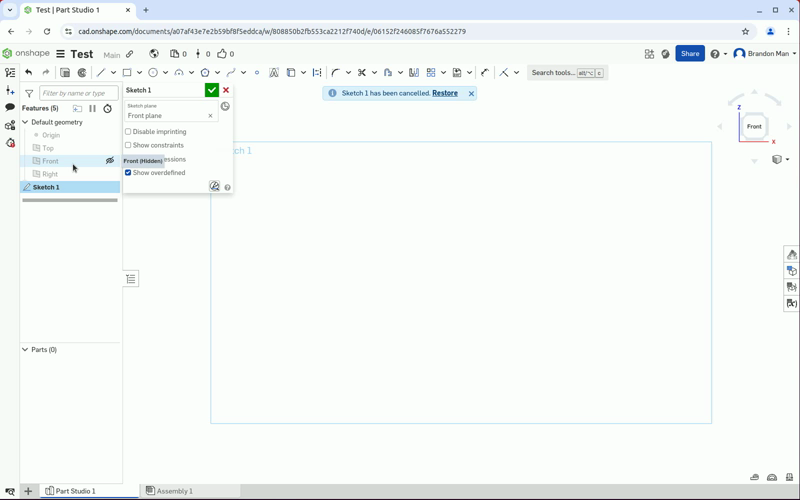
mouse_move(73, 352)
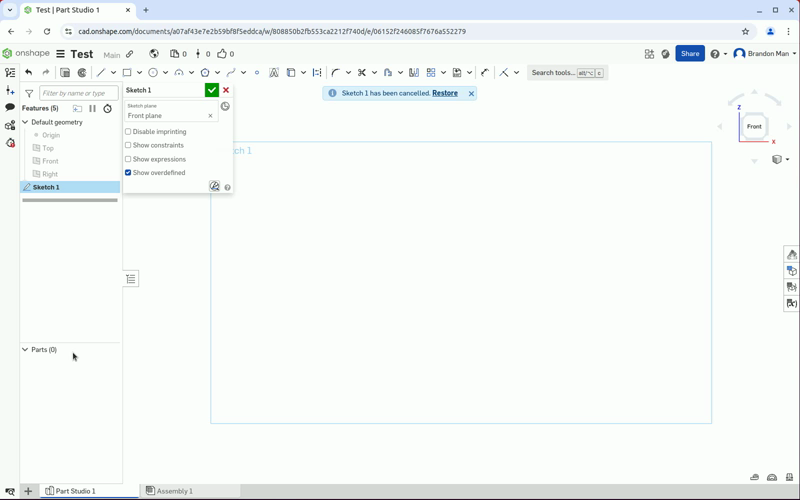
key(y)
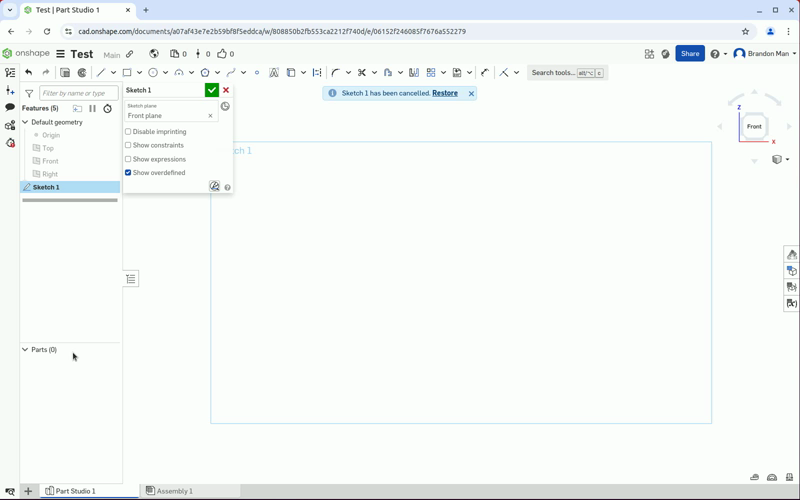
key(l)
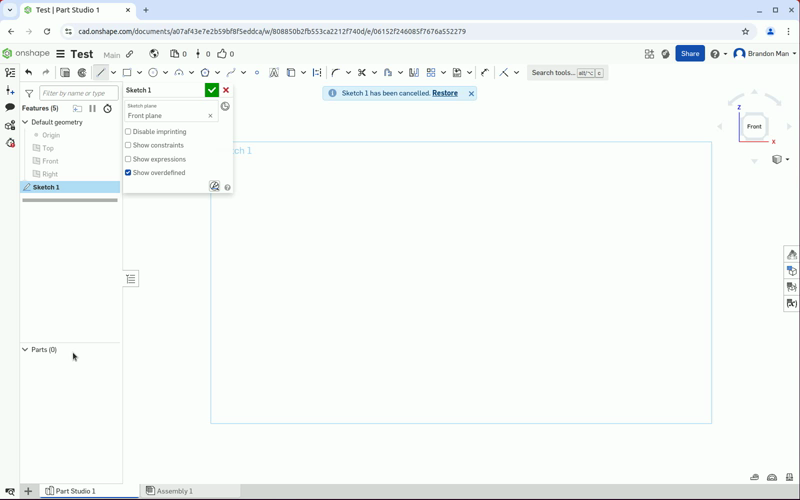
key_down(shift)
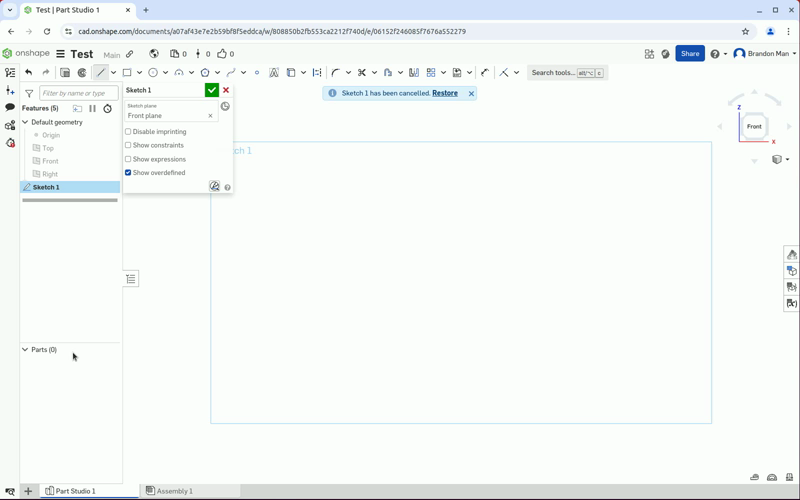
mouse_move(348, 282)
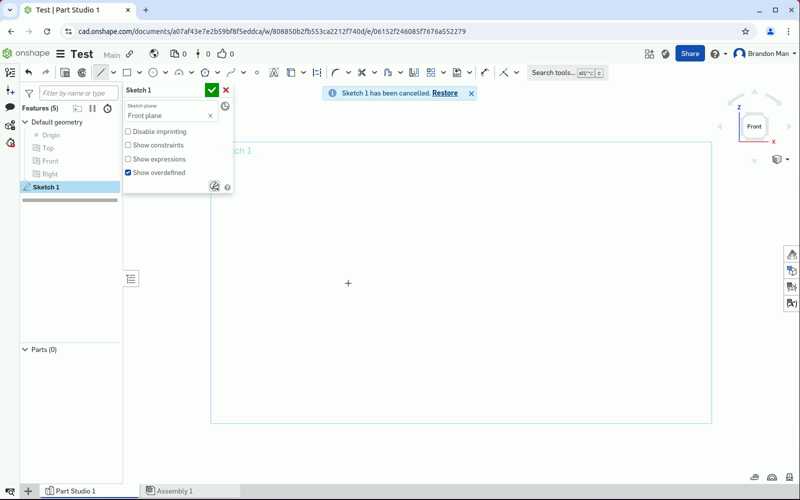
click(348, 282)
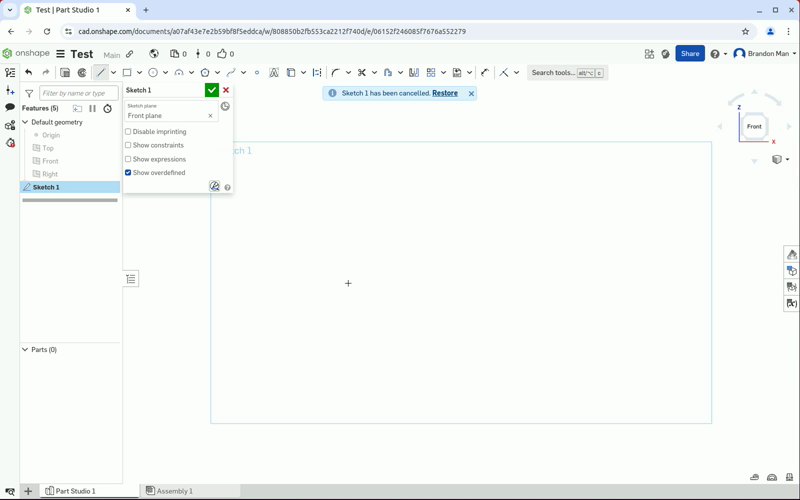
key_up(shift)
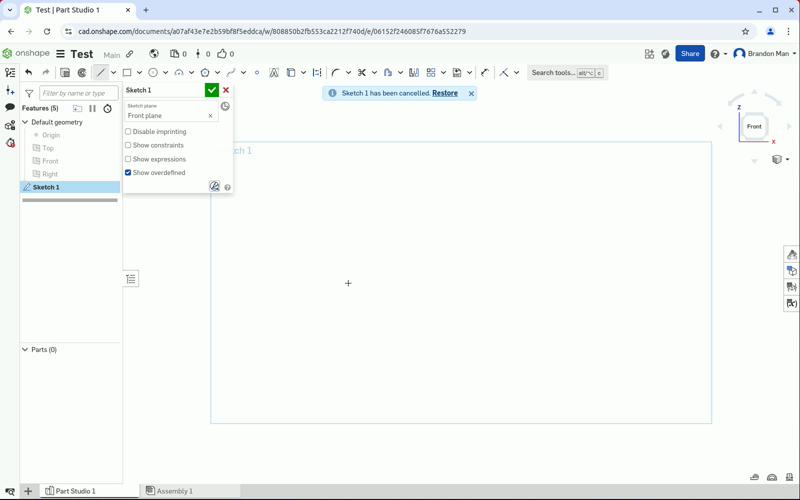
key_down(shift)
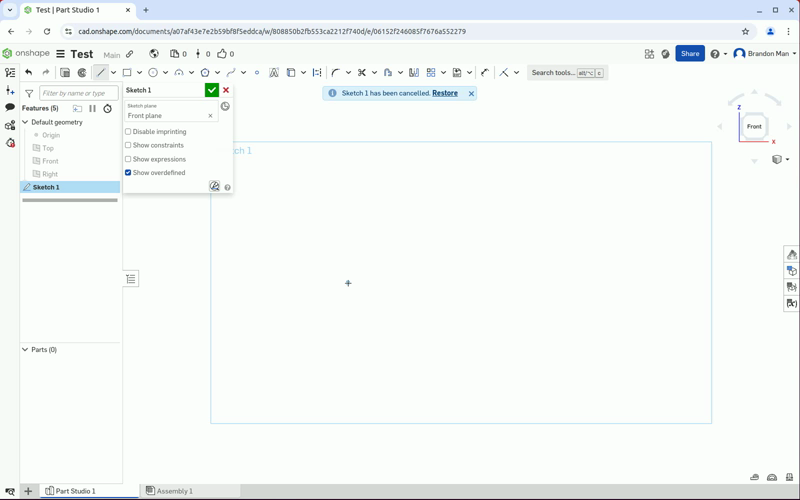
mouse_move(460, 282)
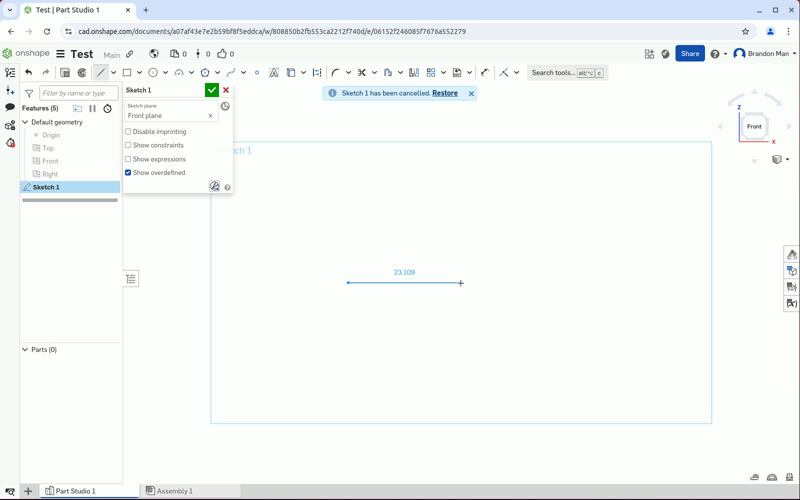
click(460, 282)
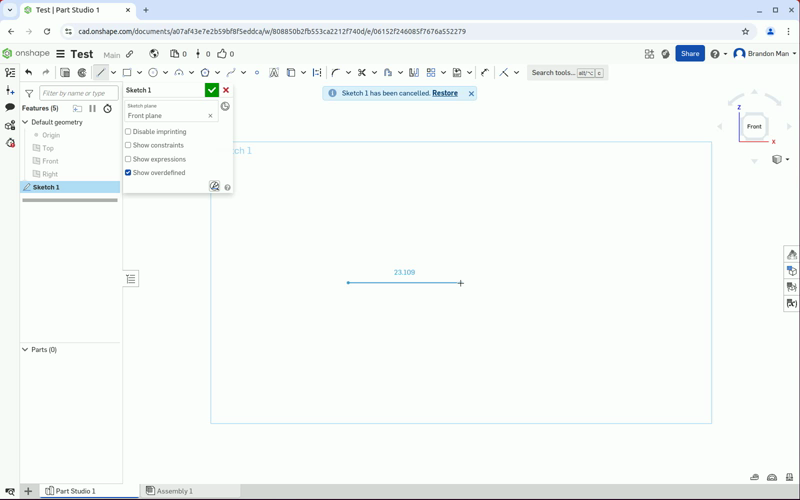
key_up(shift)
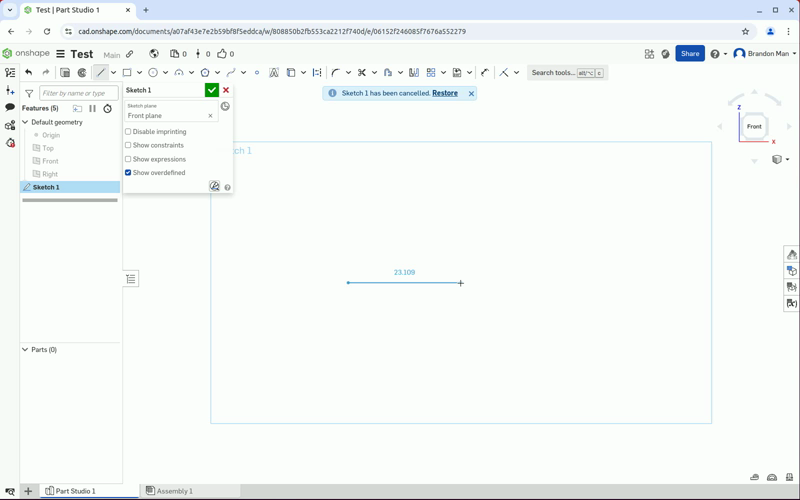
key_down(shift)
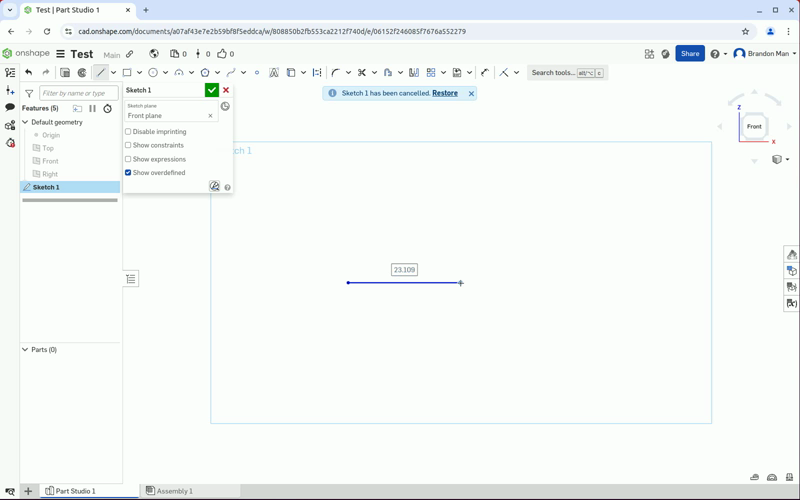
mouse_move(460, 170)
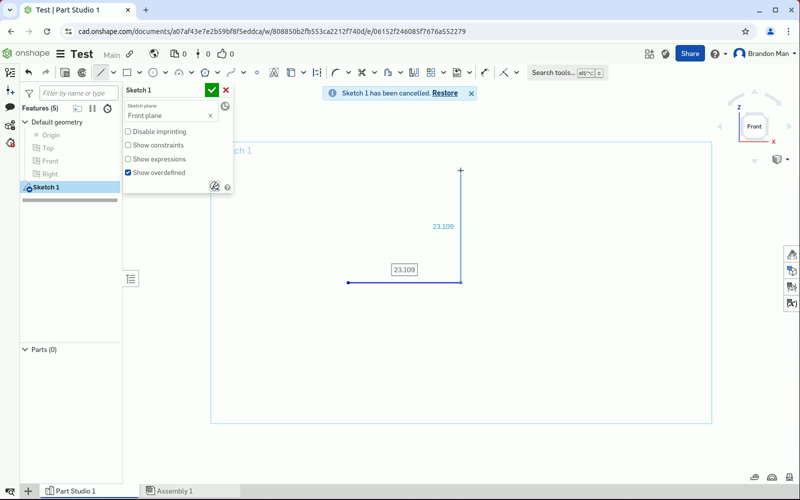
click(460, 170)
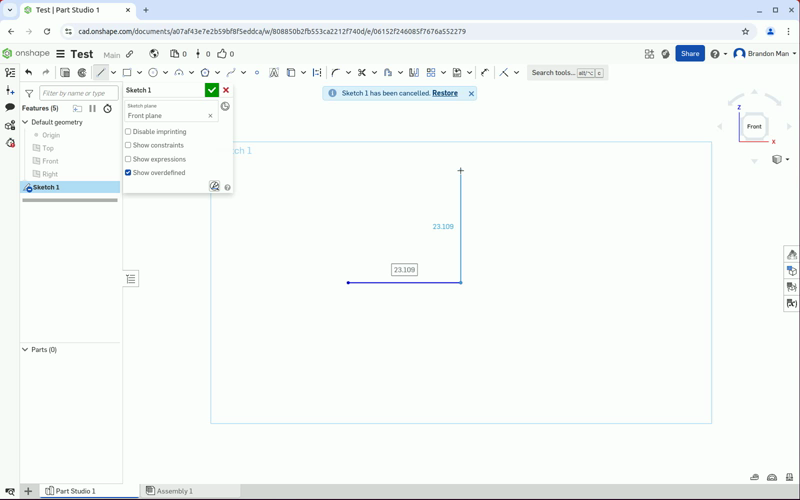
key_up(shift)
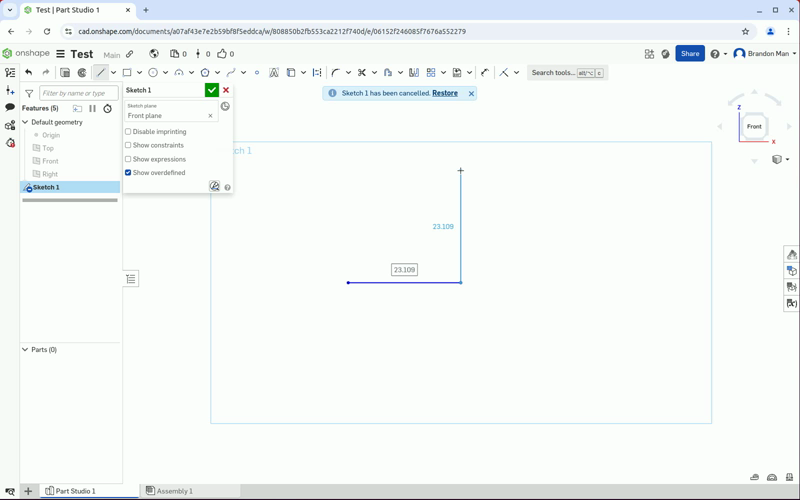
key_down(shift)
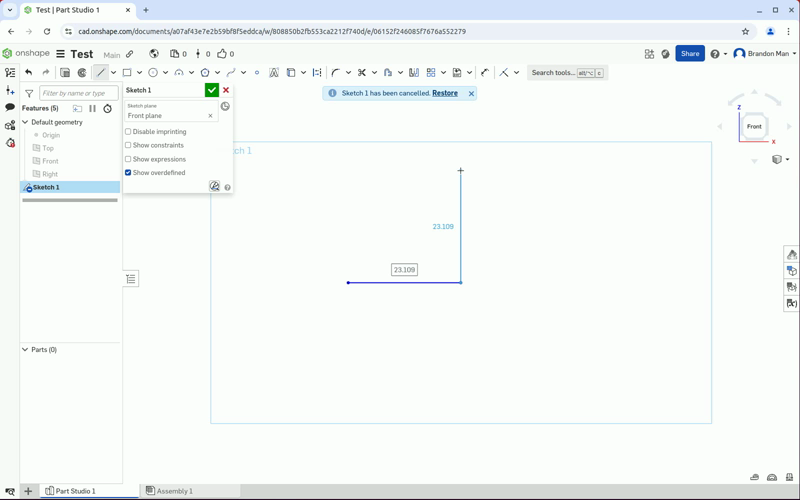
mouse_move(348, 170)
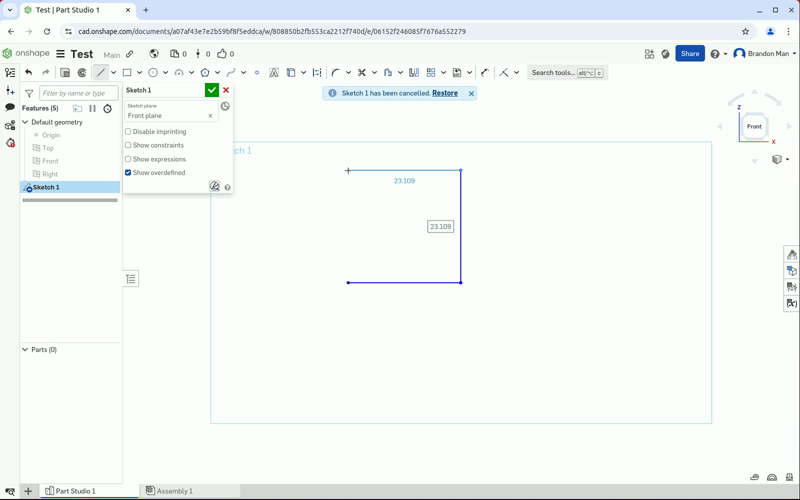
click(348, 170)
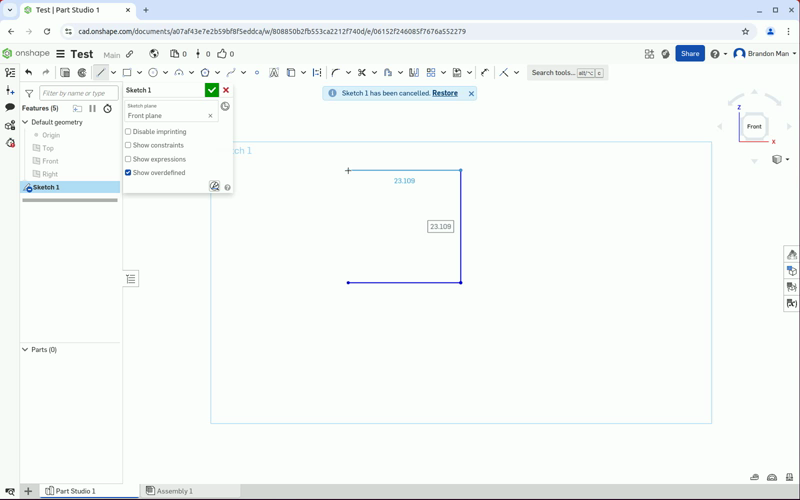
key_up(shift)
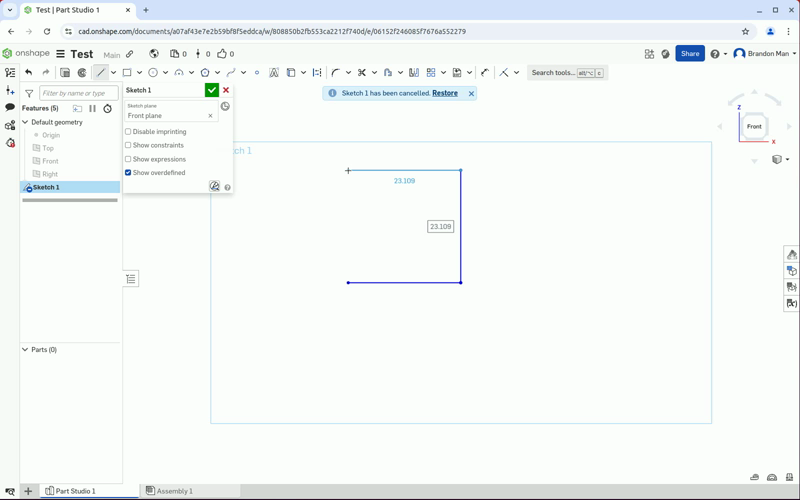
key_down(shift)
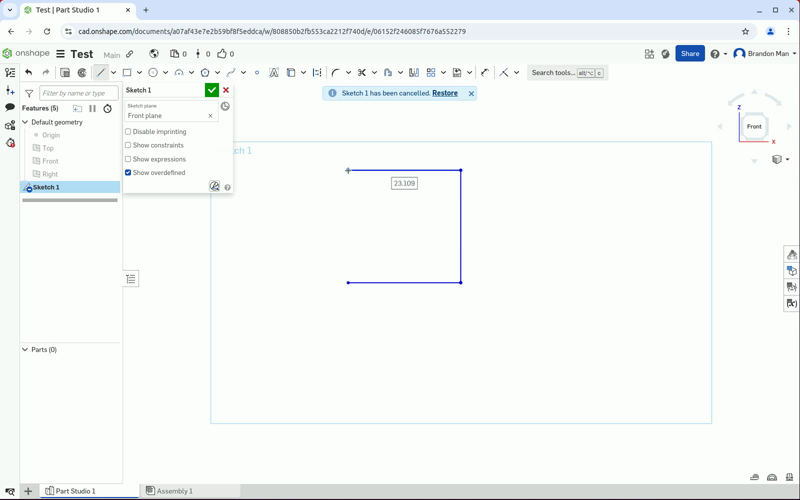
mouse_move(348, 282)
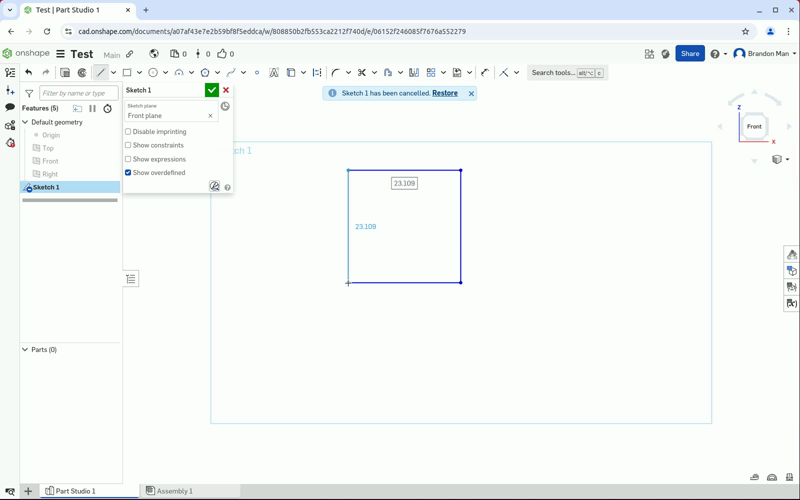
key_up(shift)
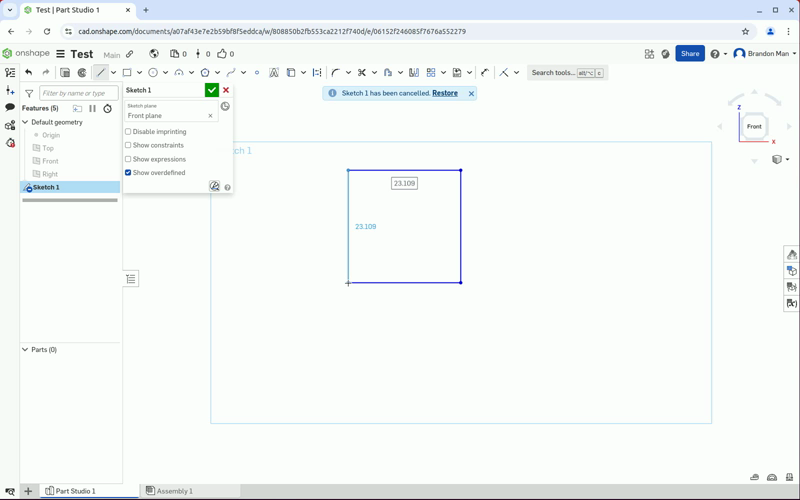
click(348, 282)
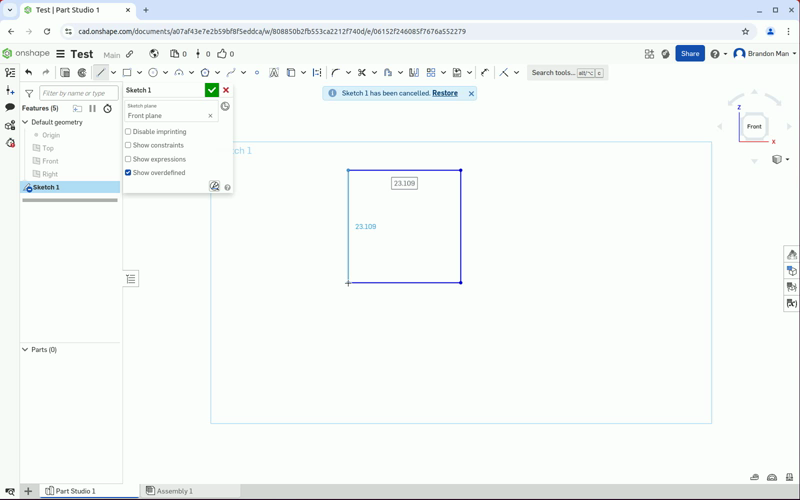
key(esc)
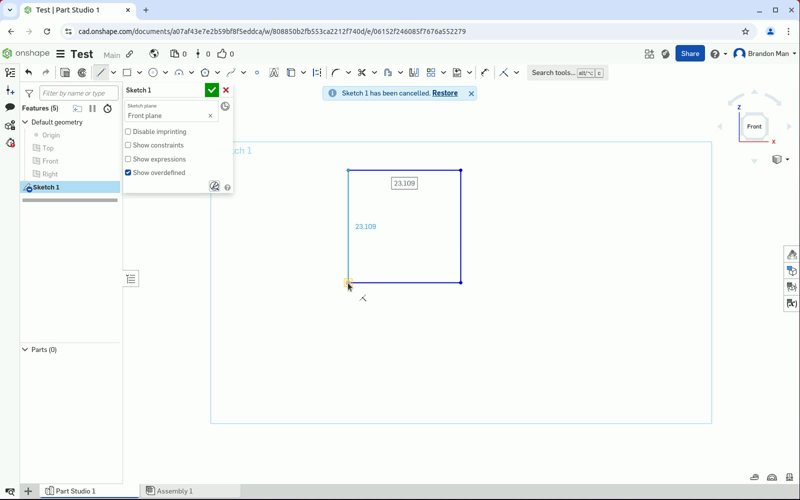
mouse_move(394, 258)
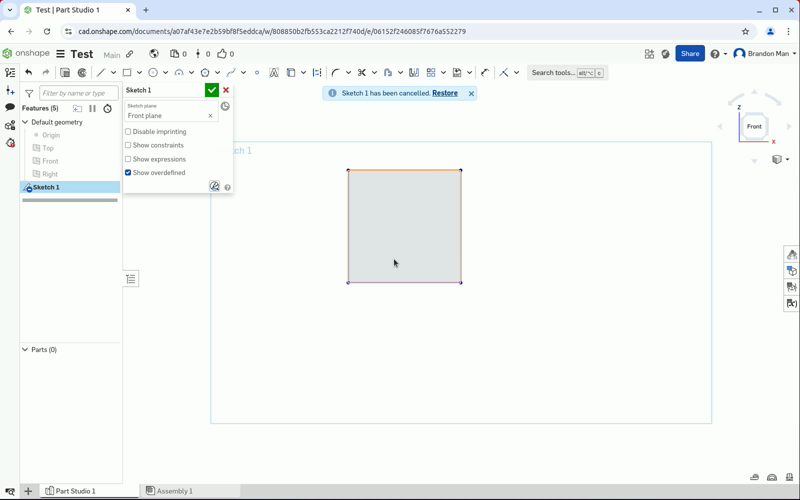
click(394, 258)
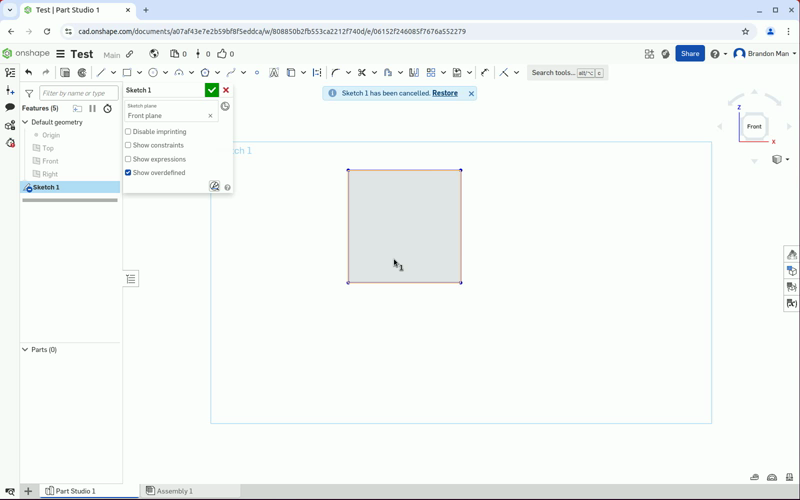
mouse_move(73, 352)
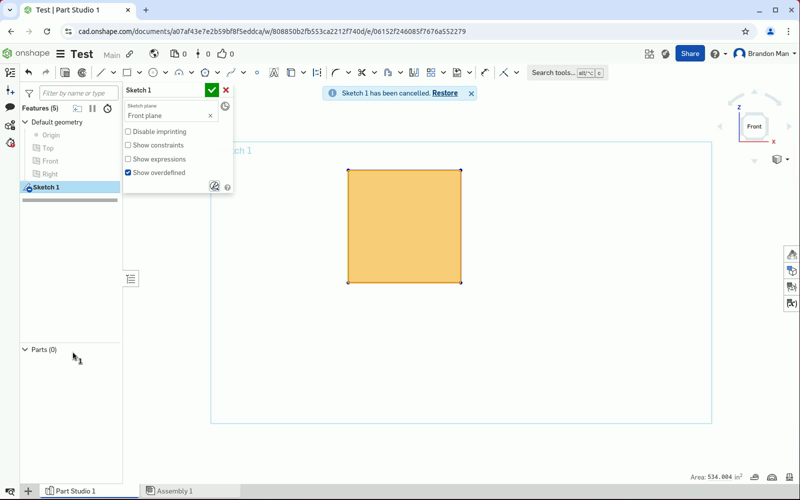
key(shift+y)
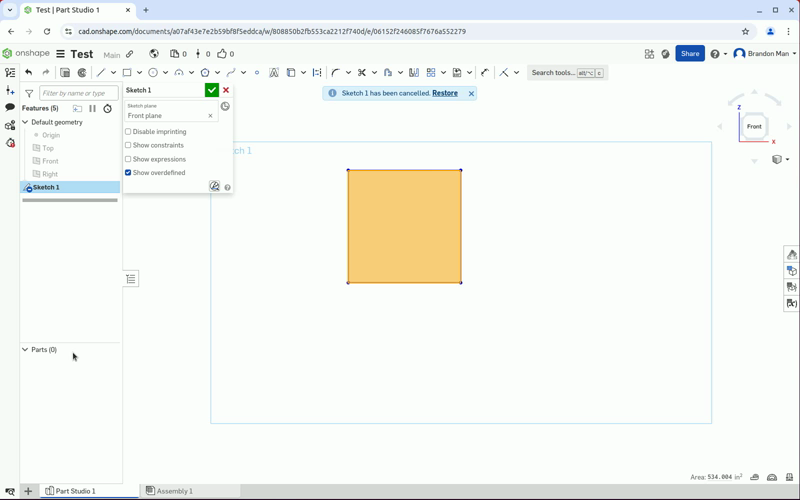
key(shift+e)
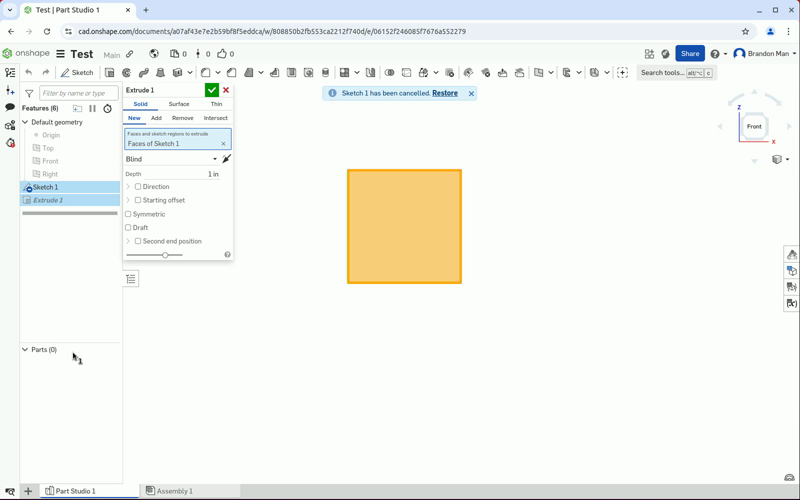
mouse_move(143, 106)
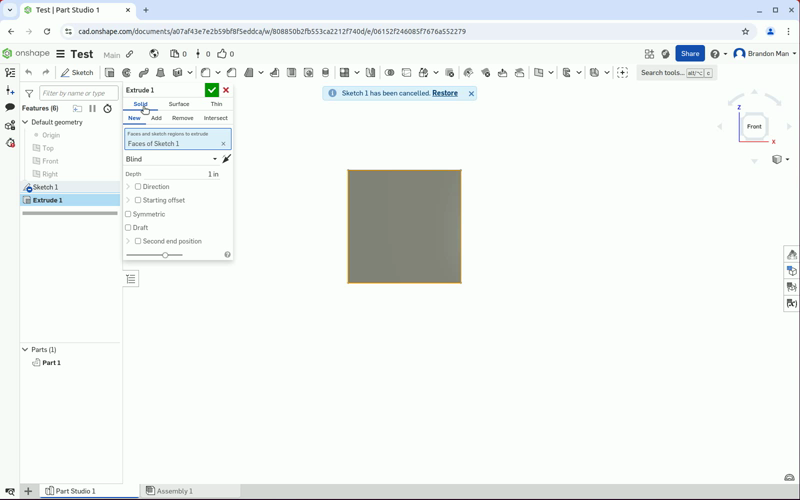
click(143, 106)
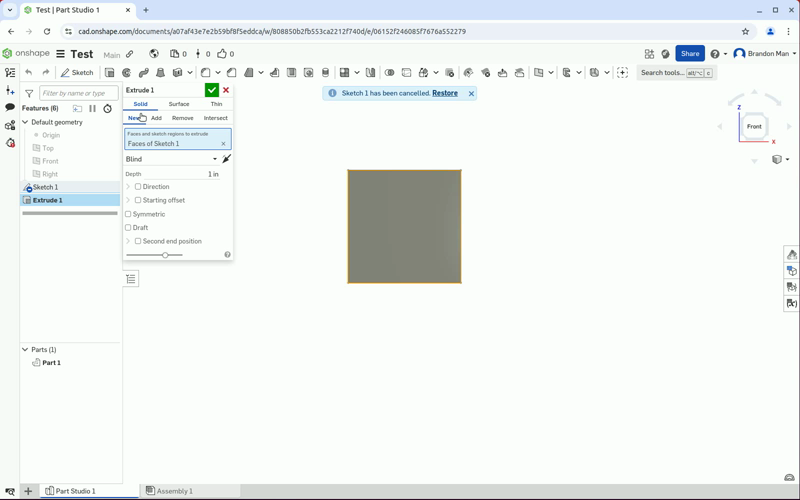
mouse_move(137, 120)
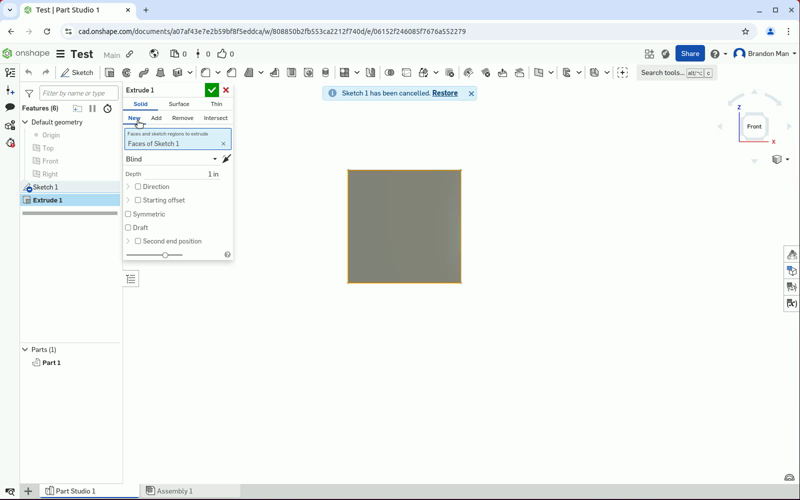
click(137, 120)
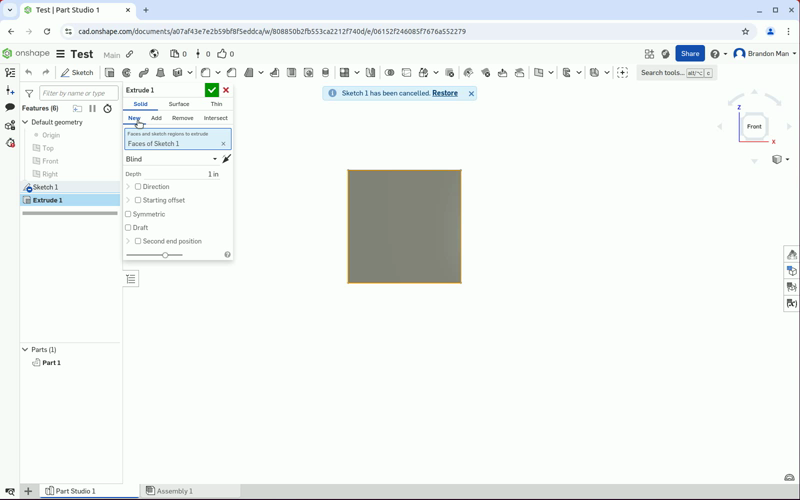
key(tab, 4)
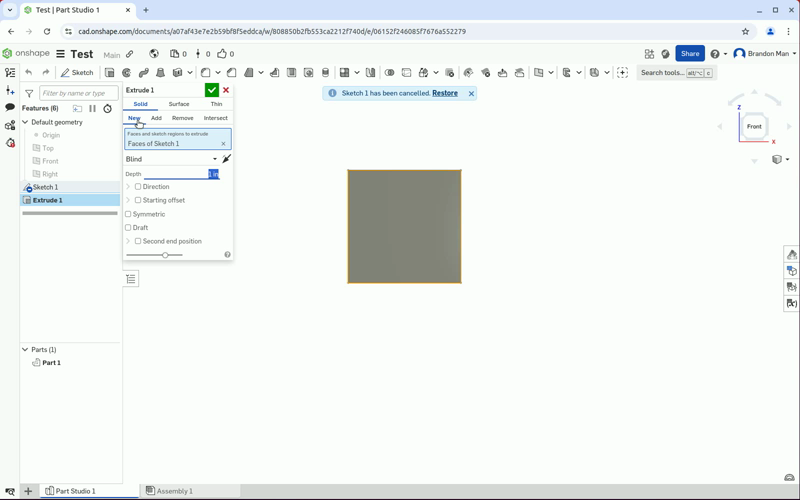
text(23.108)
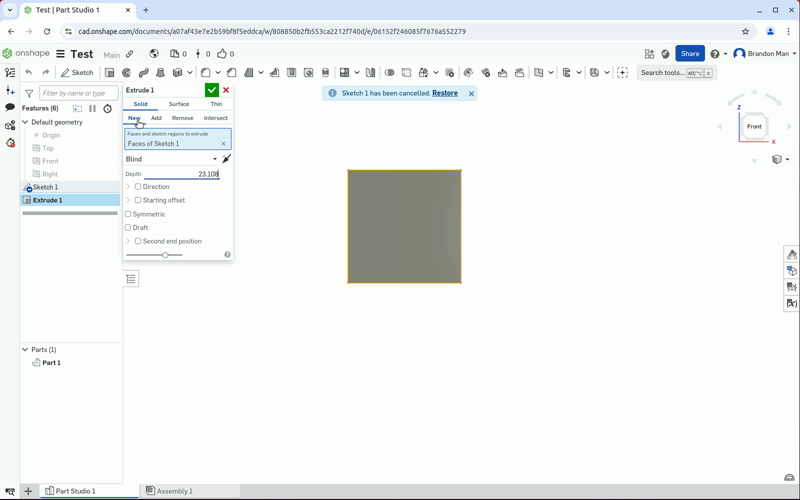
key(enter)
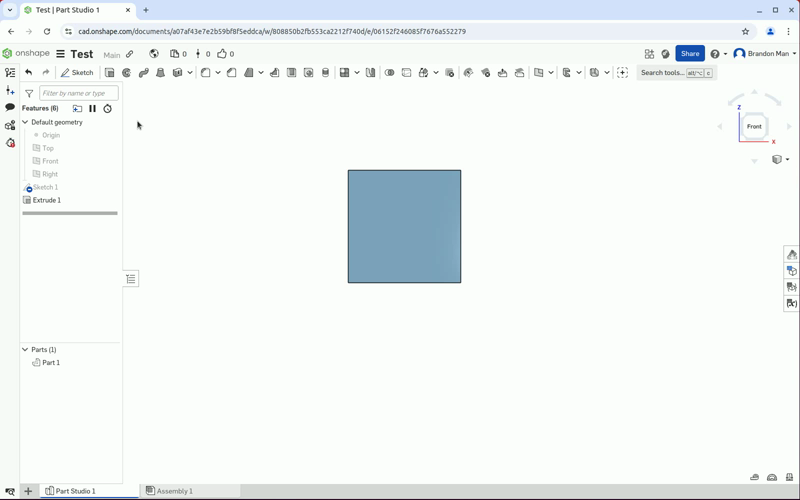
key(shift+h)
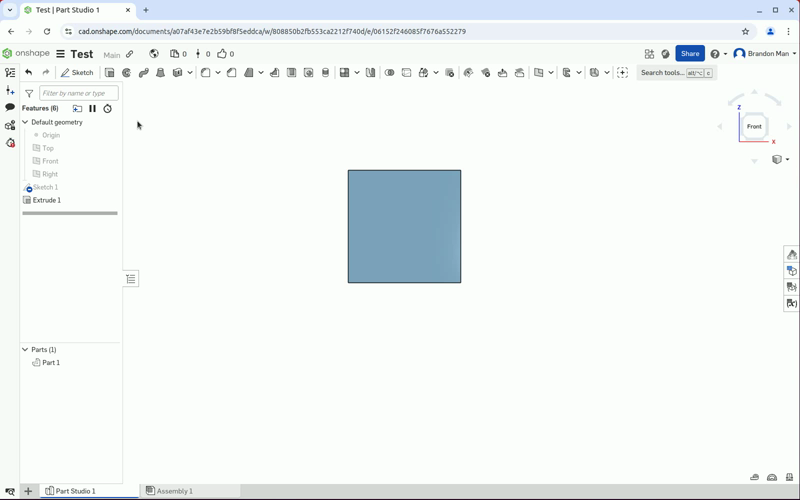
key(shift+h)
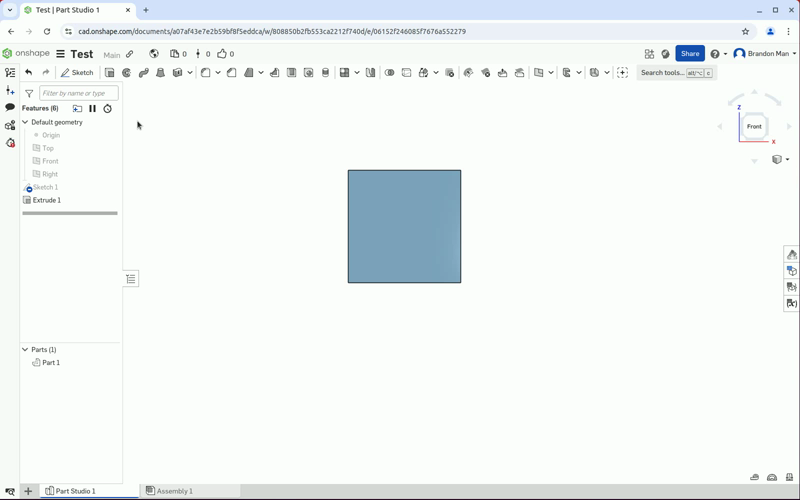
mouse_move(73, 189)
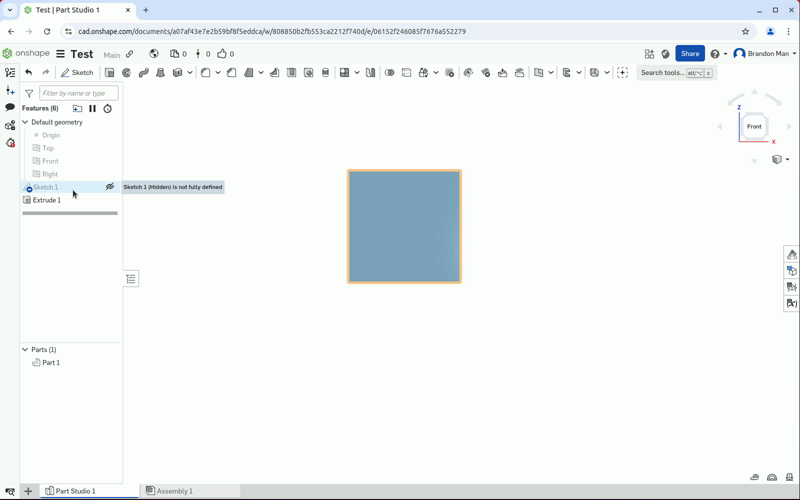
click(73, 189)
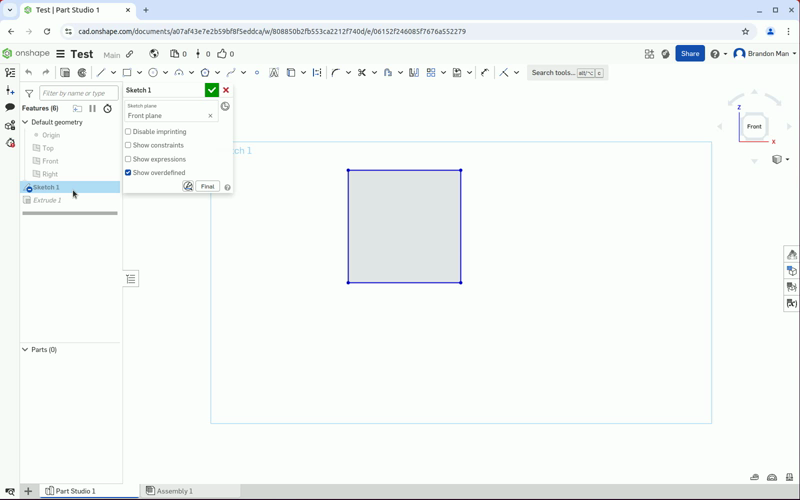
mouse_move(229, 92)
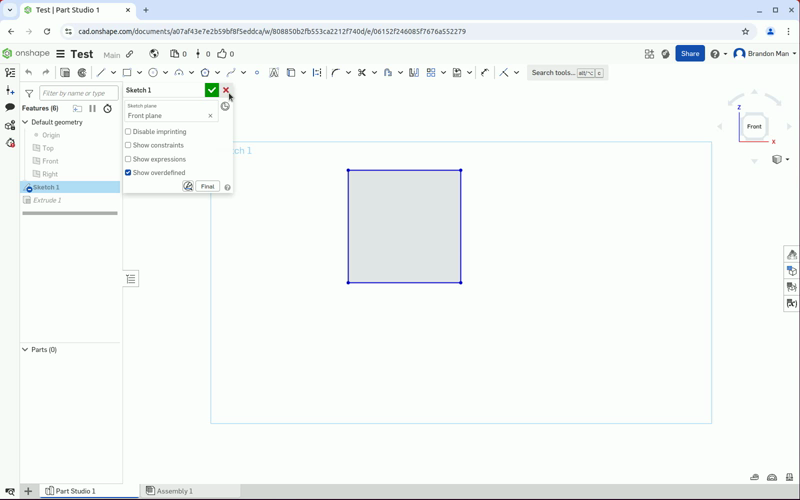
click(229, 92)
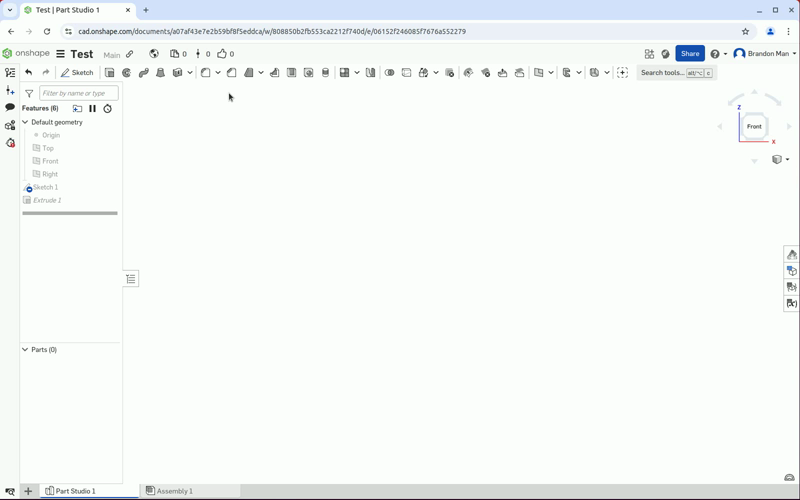
mouse_move(541, 75)
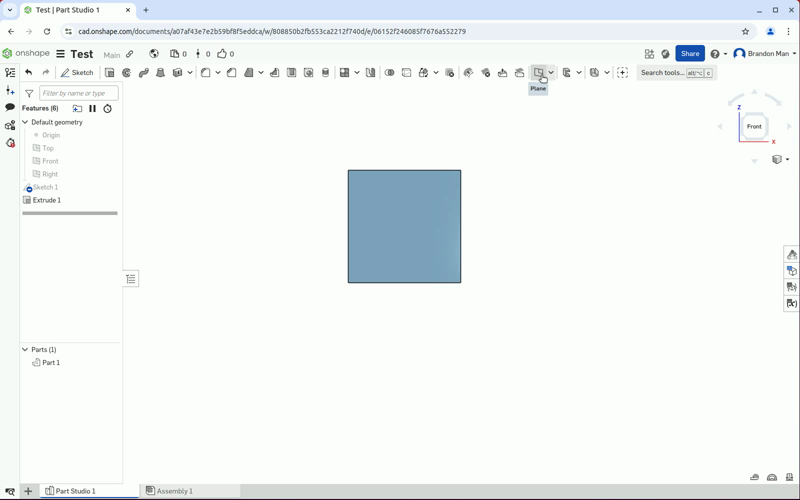
click(541, 75)
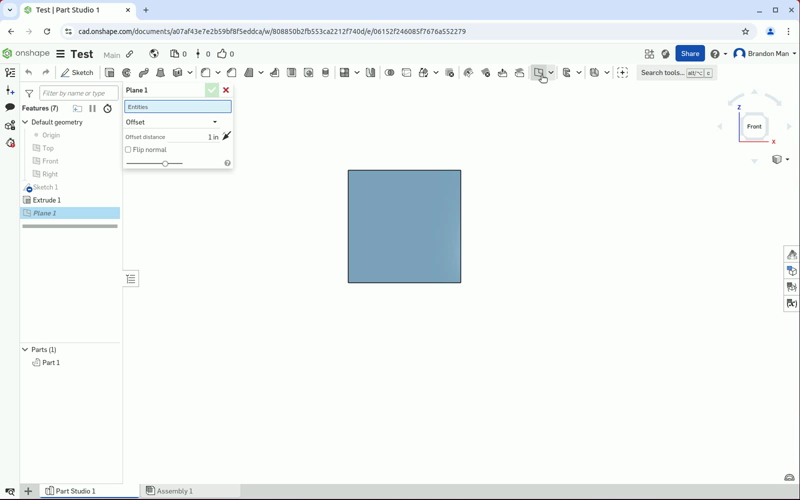
mouse_move(73, 163)
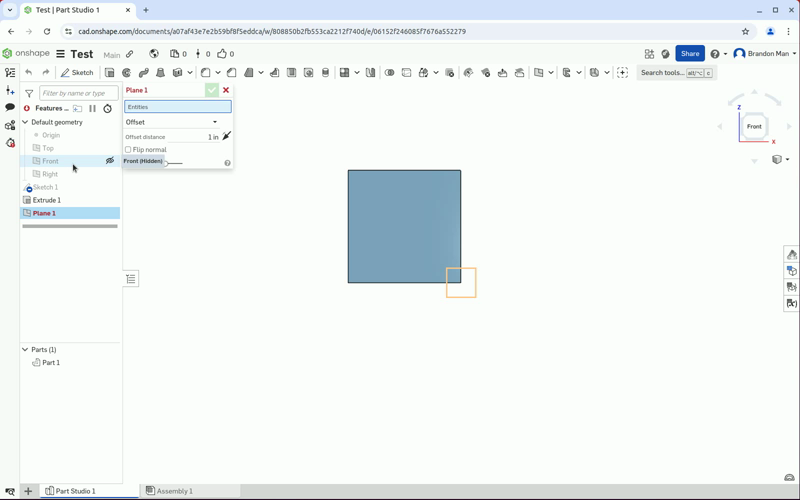
click(73, 163)
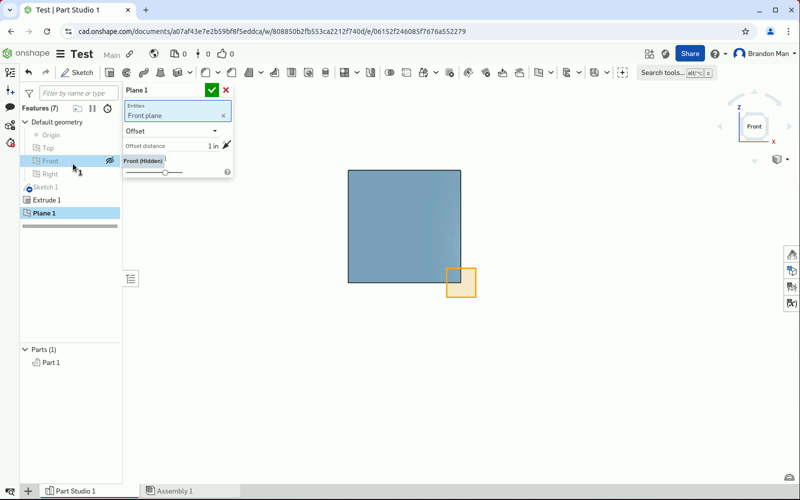
key(tab, 2)
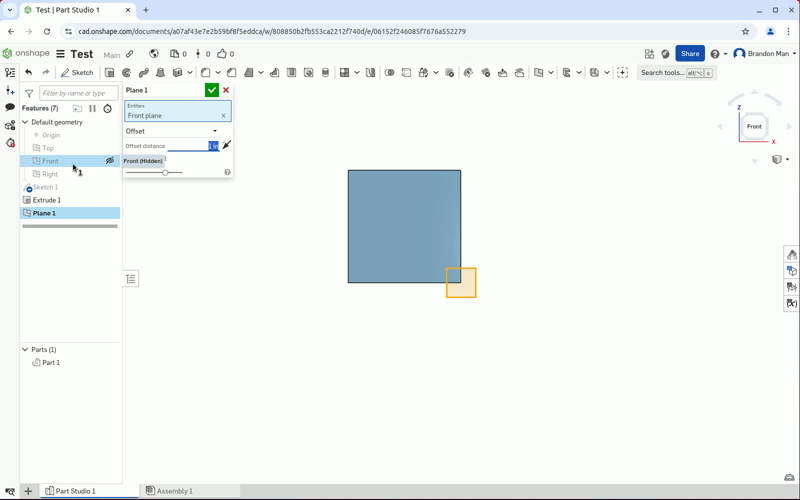
text(23.108)
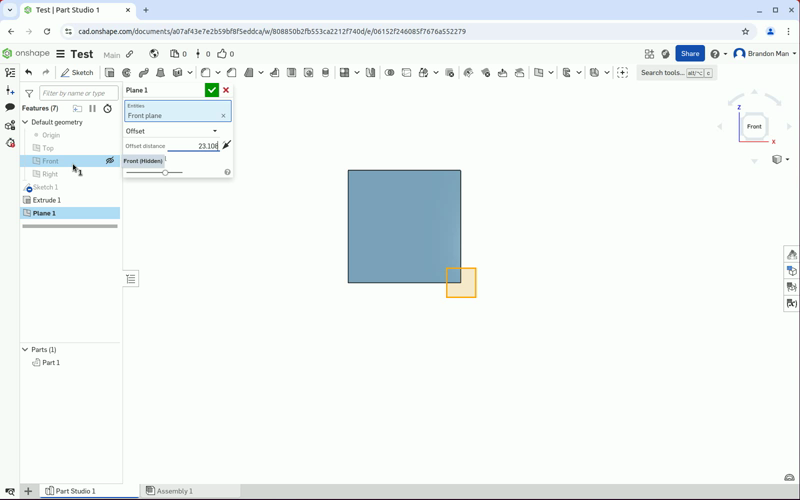
key(enter, 2)
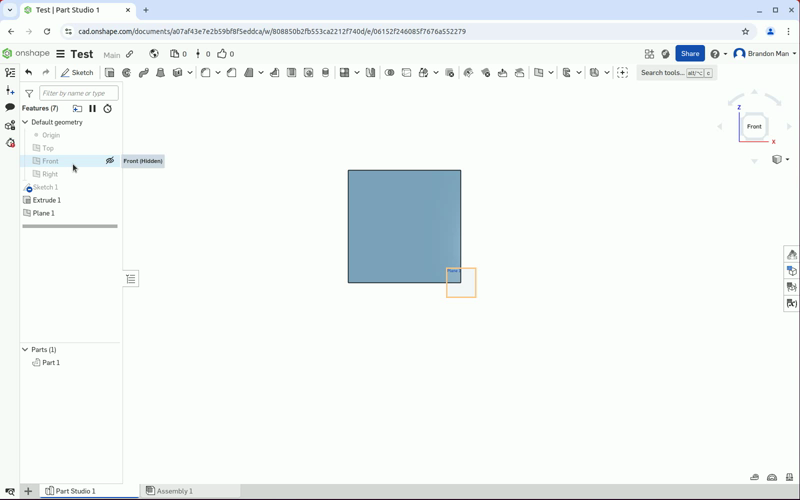
key(shift+s)
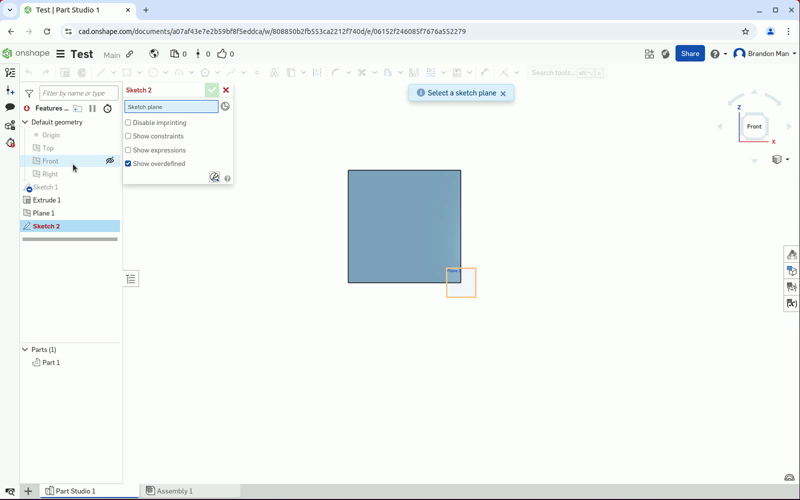
mouse_move(73, 215)
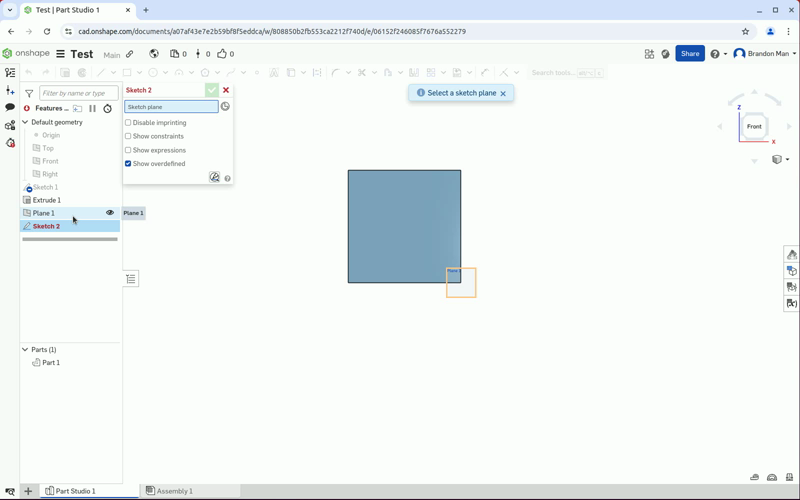
click(73, 215)
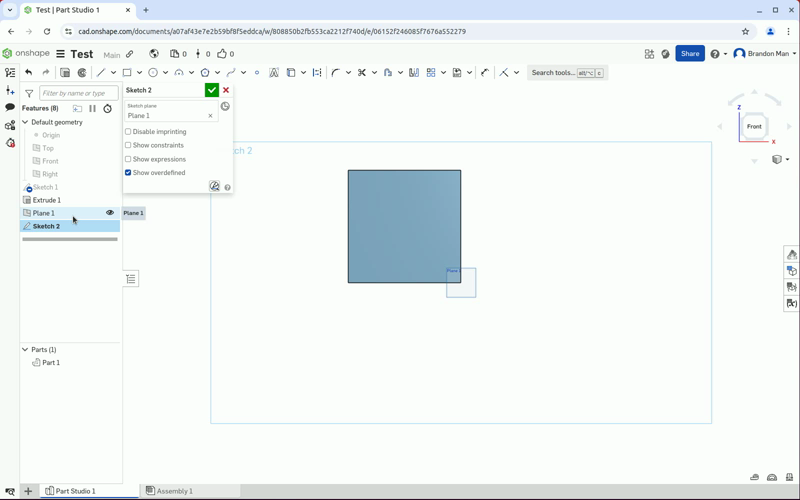
mouse_move(73, 352)
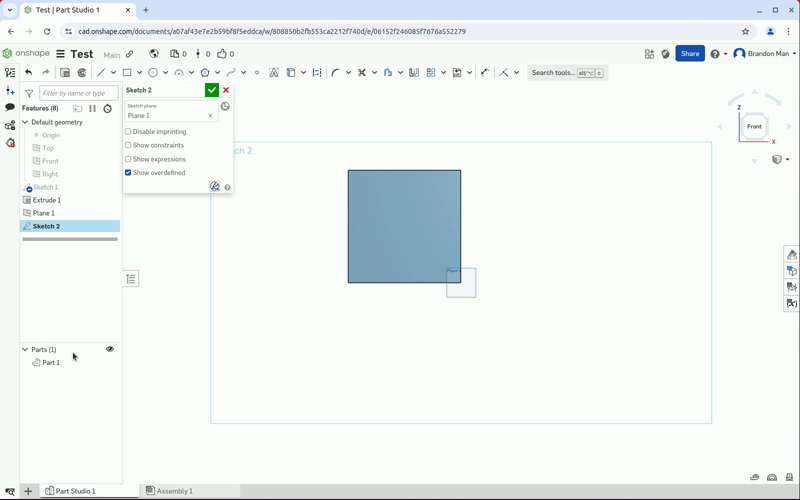
key(y)
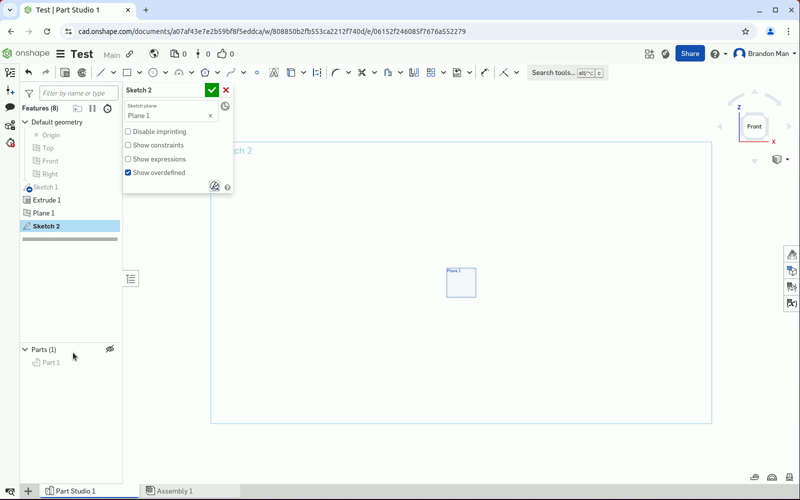
key(a)
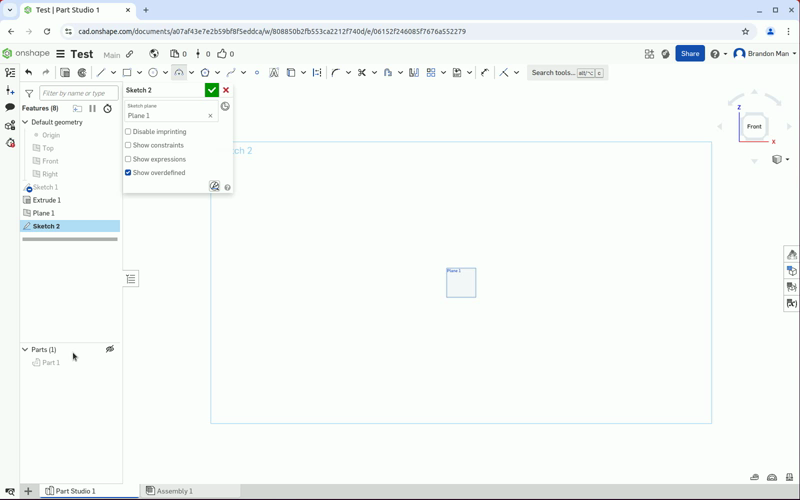
key_down(shift)
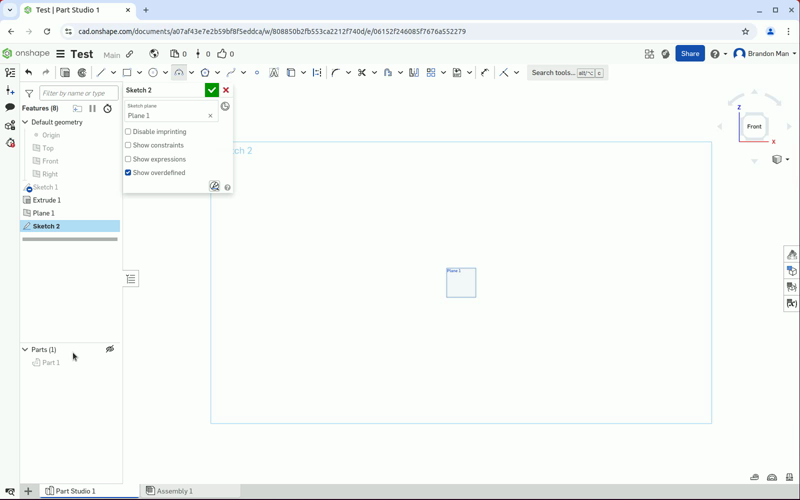
mouse_move(410, 226)
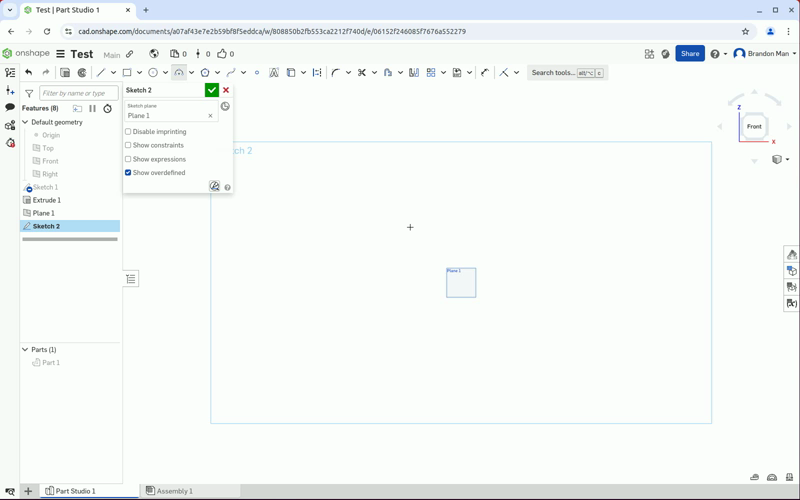
click(410, 226)
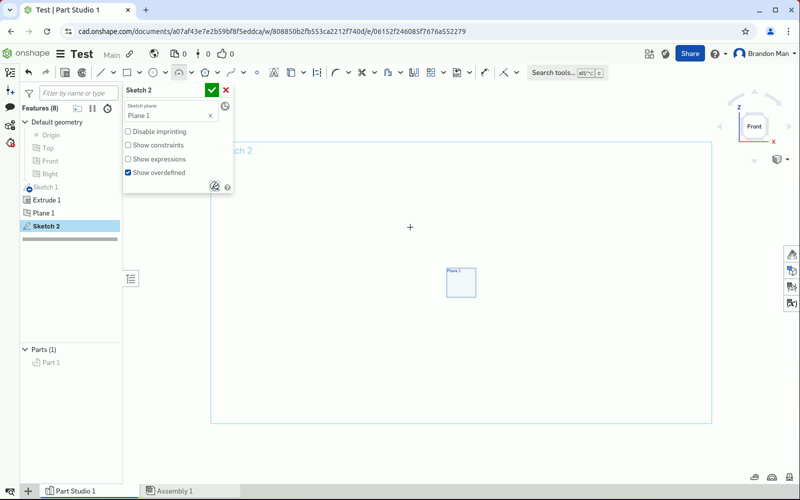
key_up(shift)
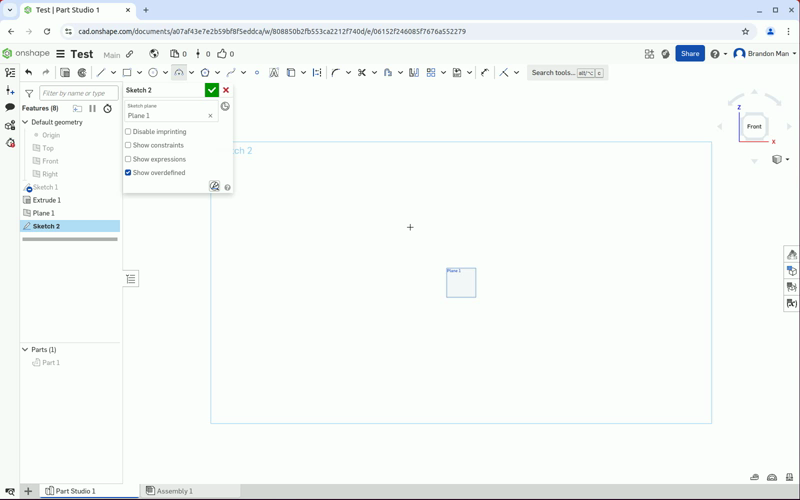
key_down(shift)
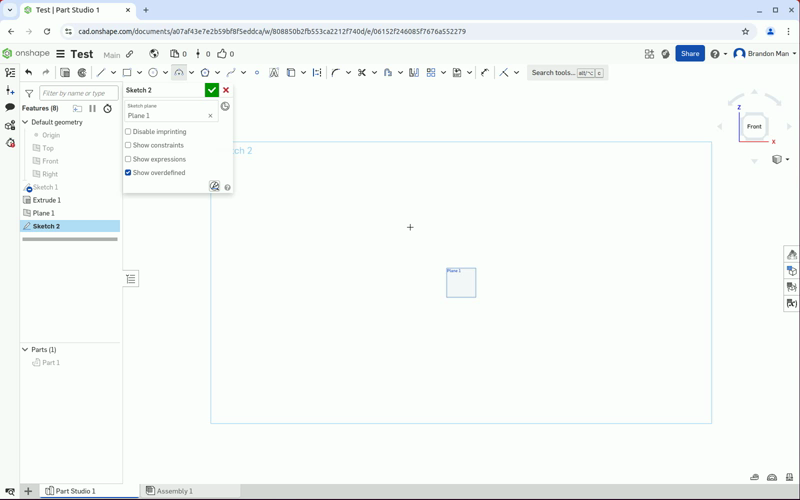
mouse_move(461, 283)
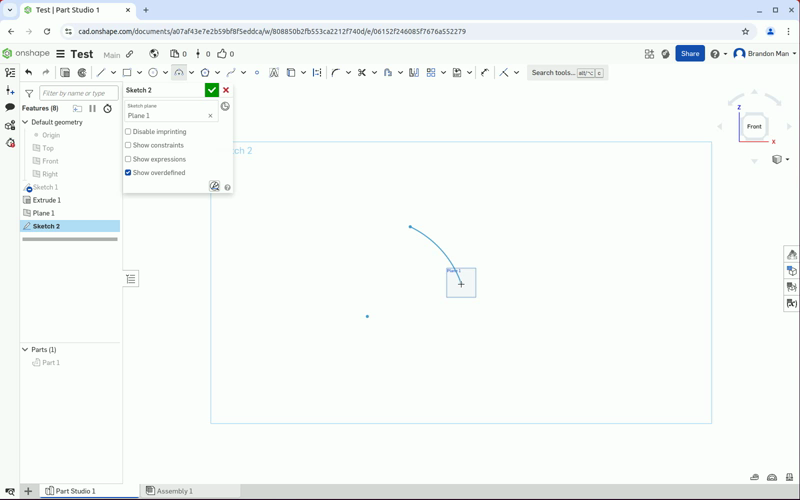
click(461, 283)
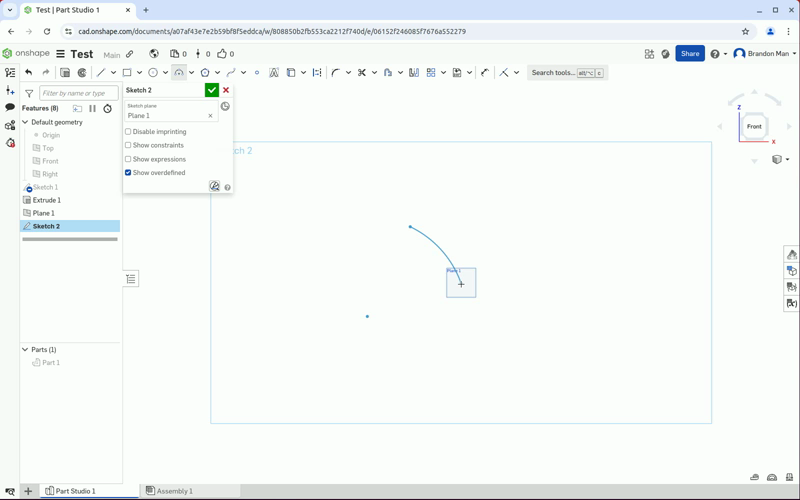
mouse_move(446, 245)
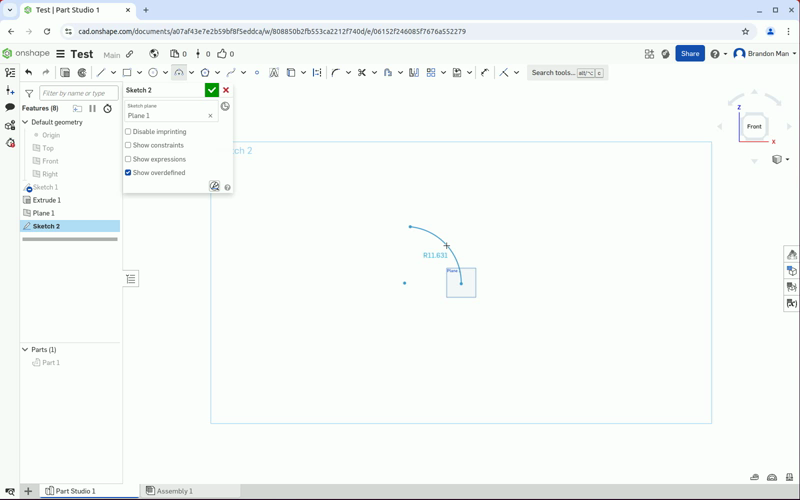
click(446, 245)
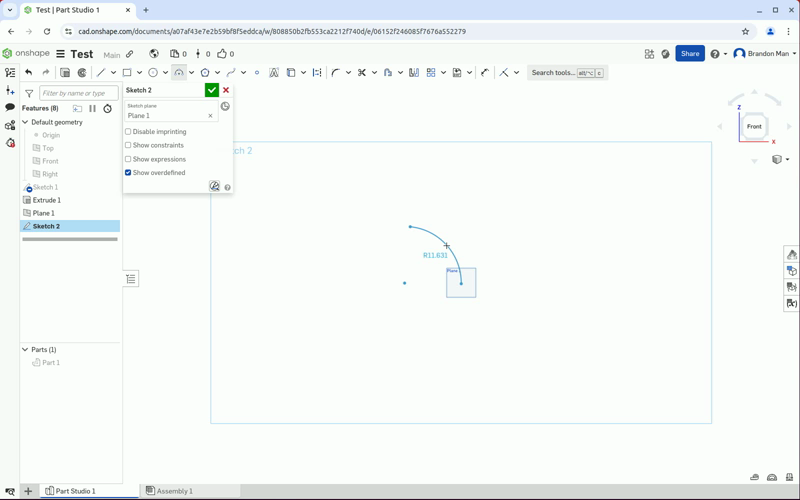
key_up(shift)
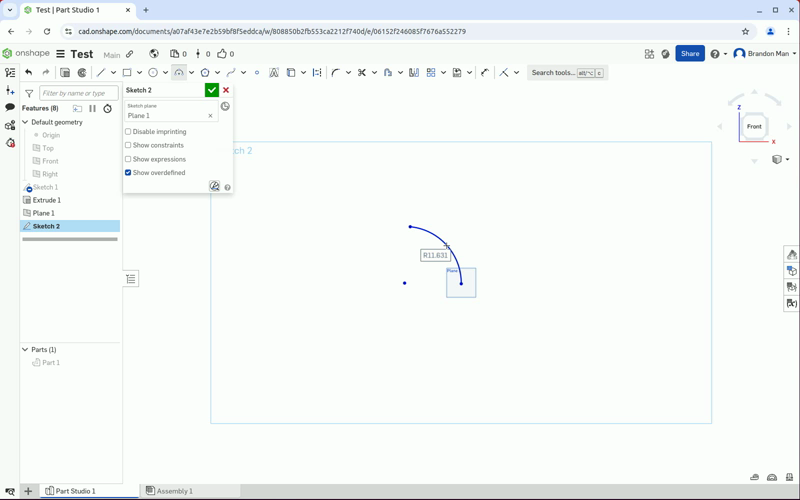
key(esc)
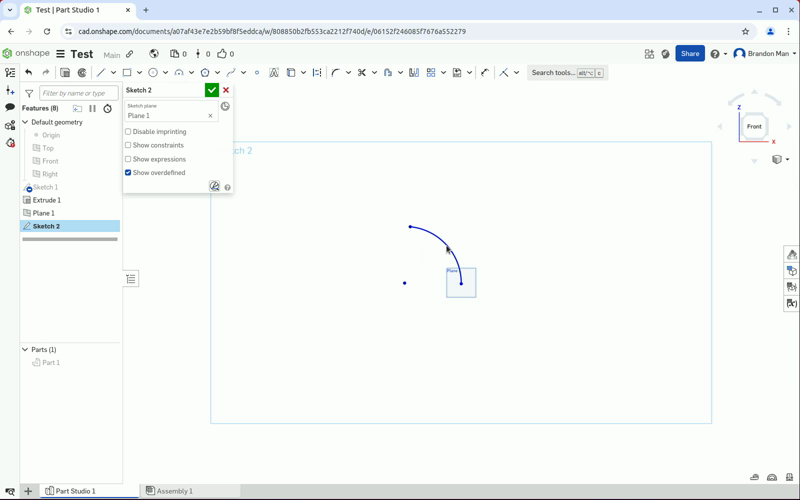
key(l)
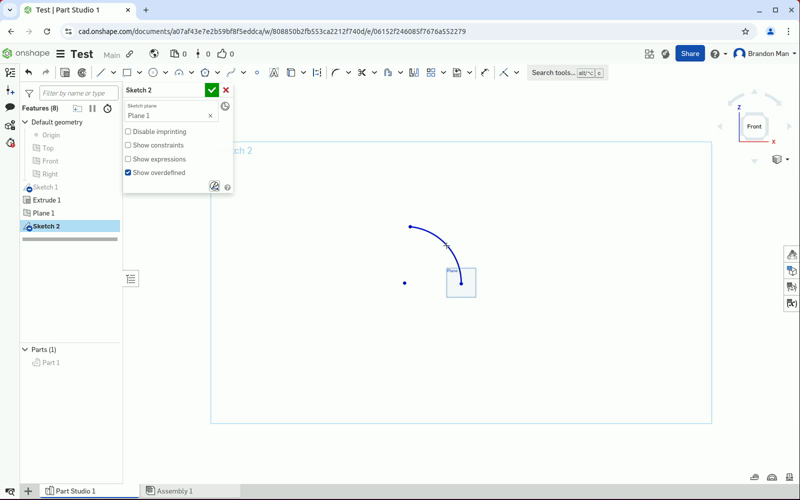
mouse_move(461, 283)
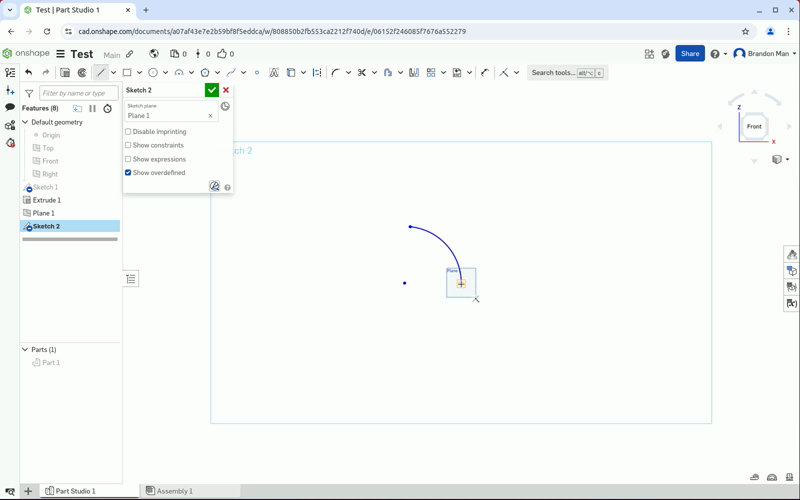
click(461, 283)
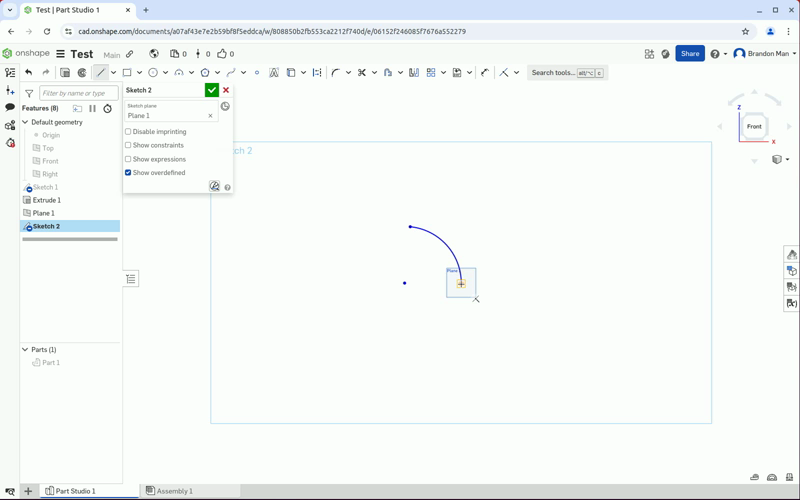
key_down(shift)
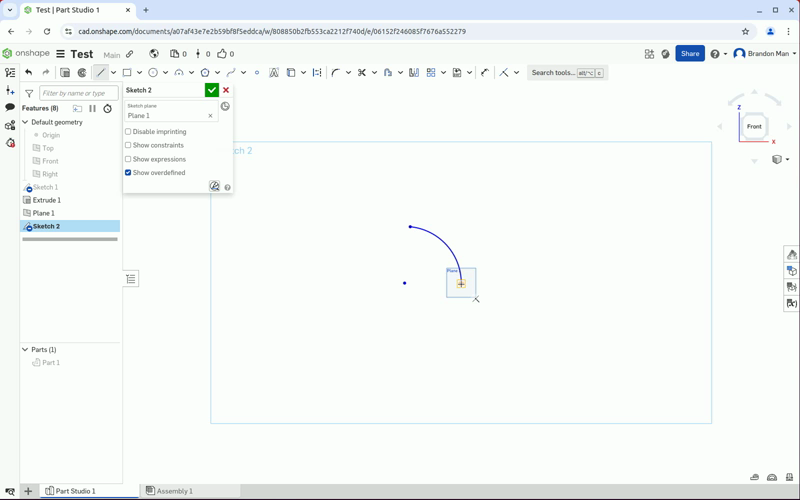
mouse_move(461, 169)
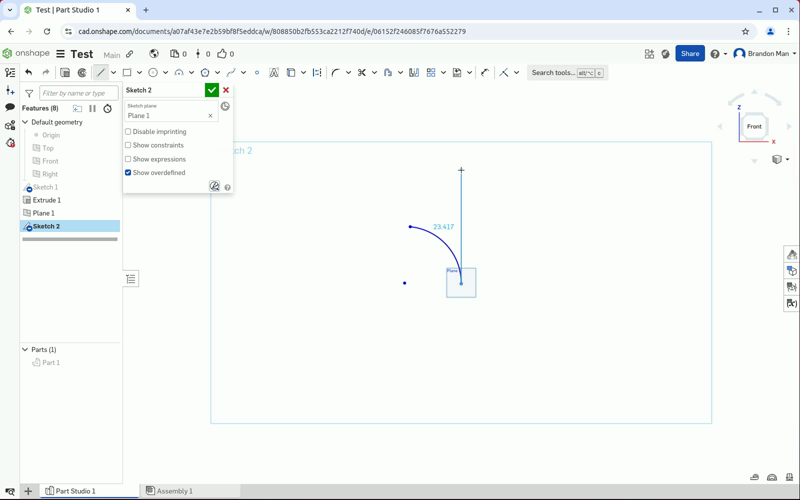
click(461, 169)
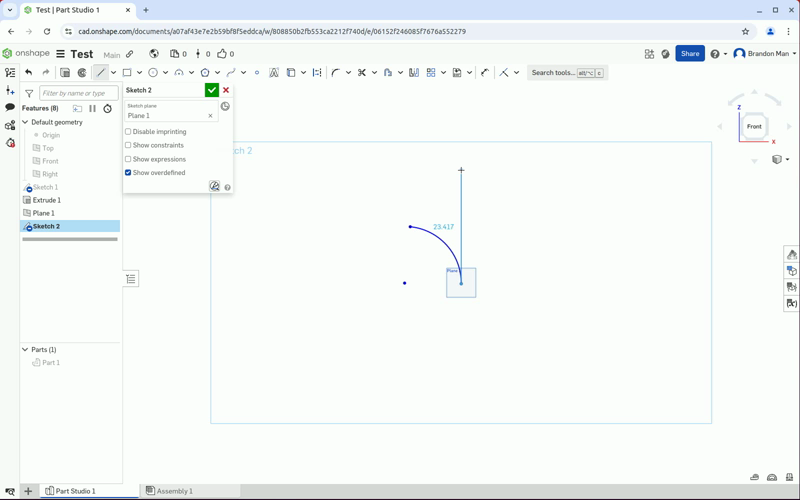
key_up(shift)
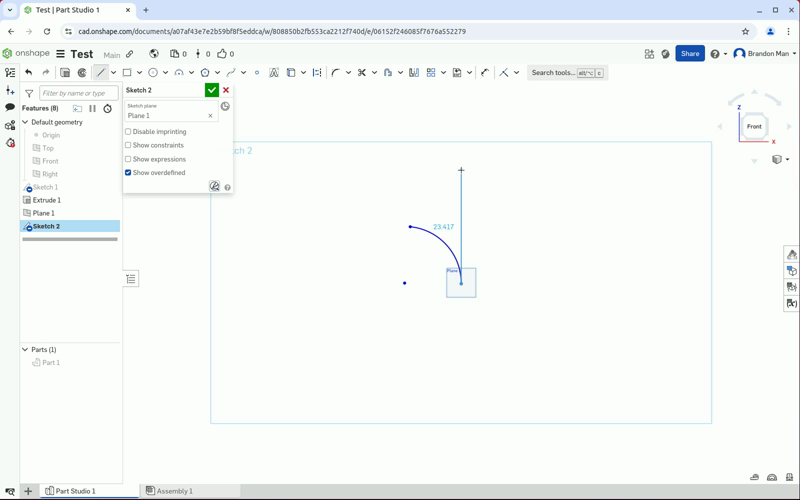
key_down(shift)
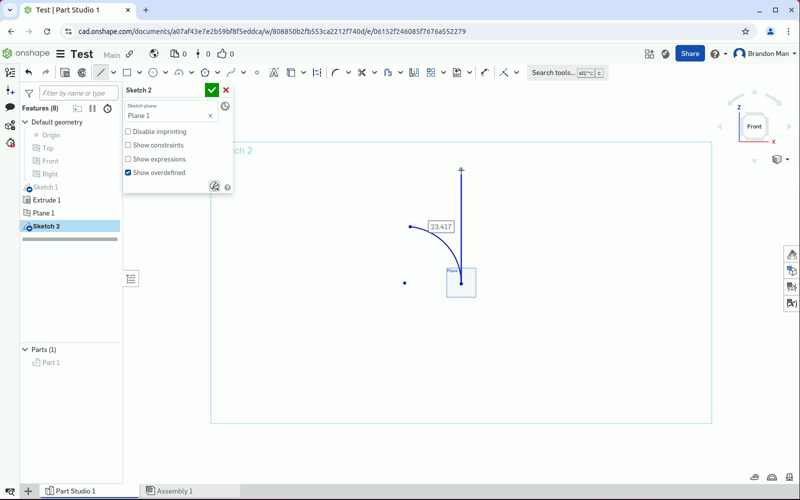
mouse_move(491, 169)
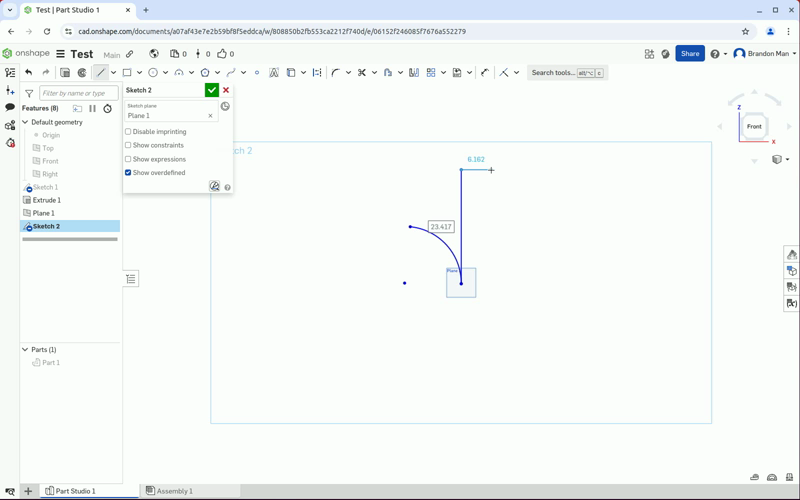
mouse_move(410, 169)
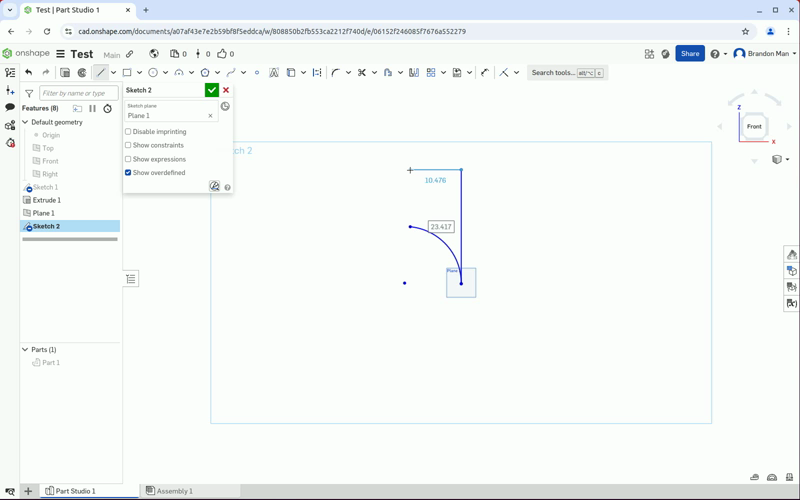
click(410, 169)
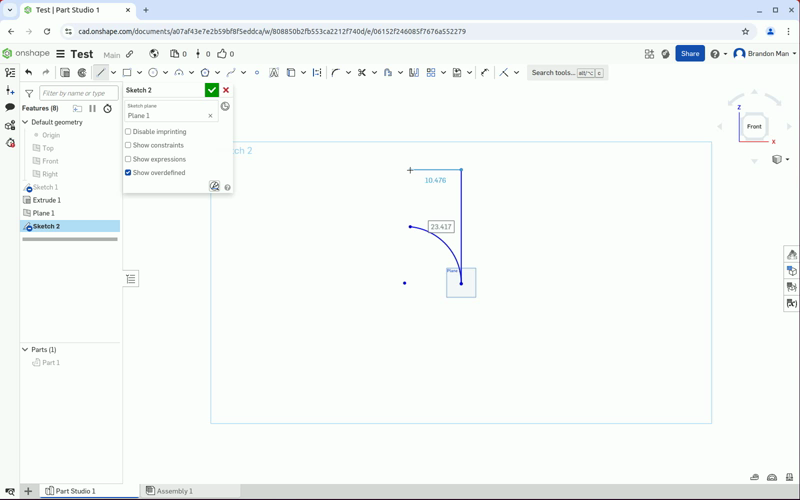
key_up(shift)
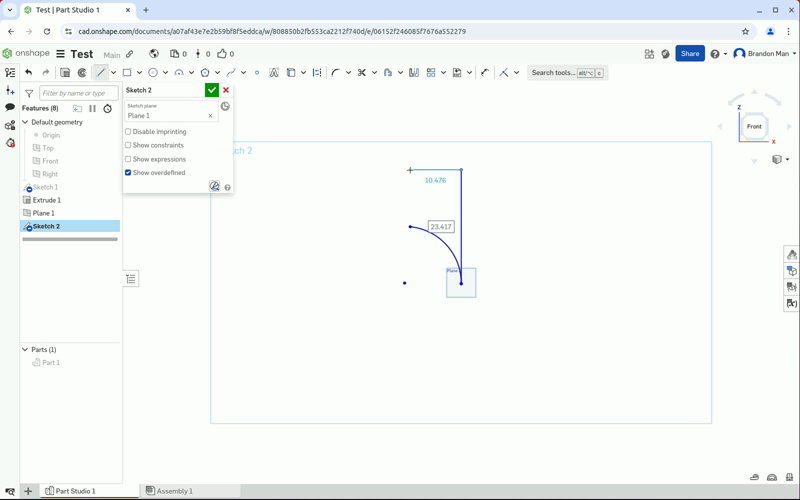
mouse_move(440, 169)
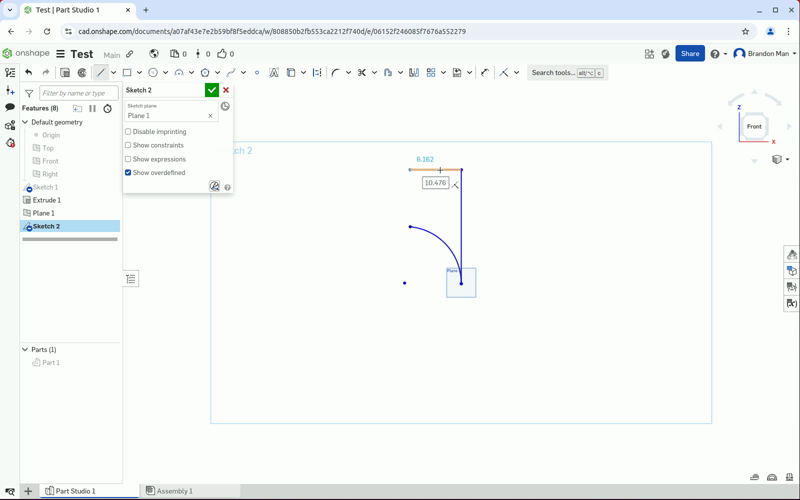
key_down(shift)
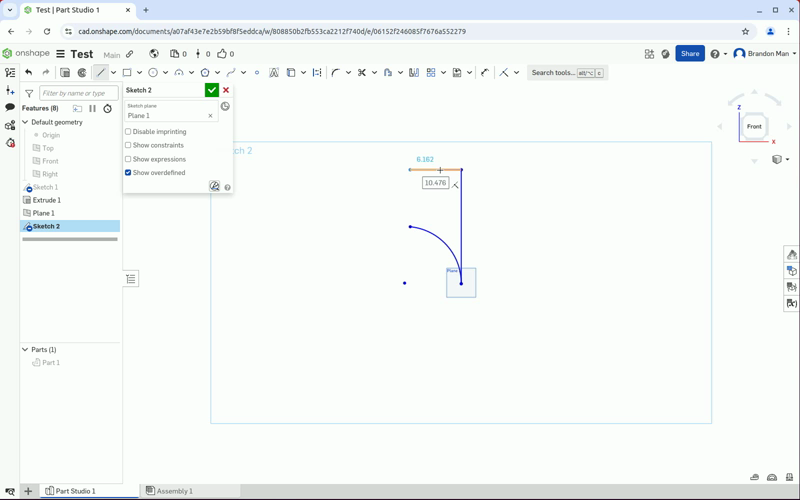
mouse_move(410, 226)
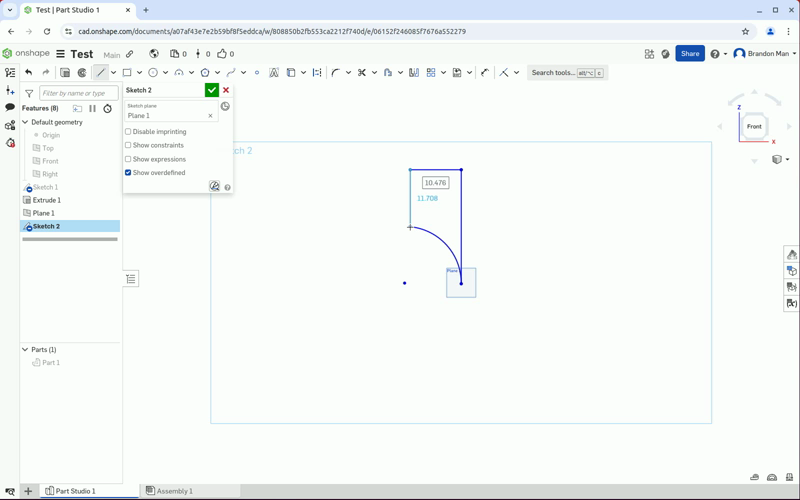
key_up(shift)
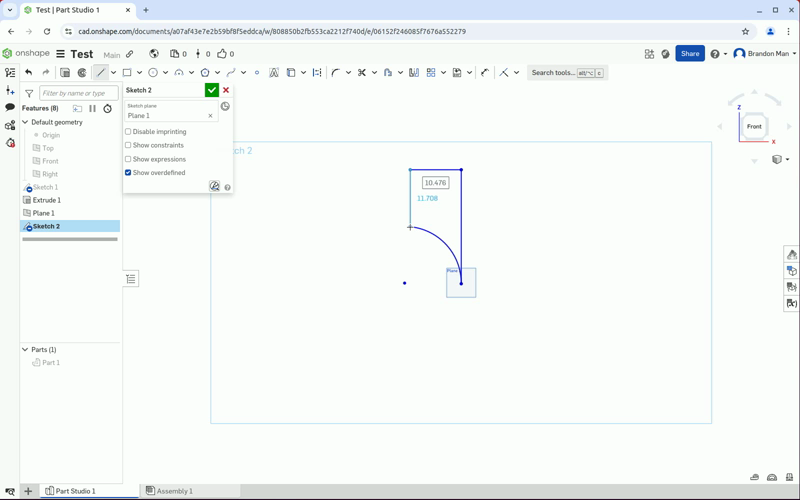
click(410, 226)
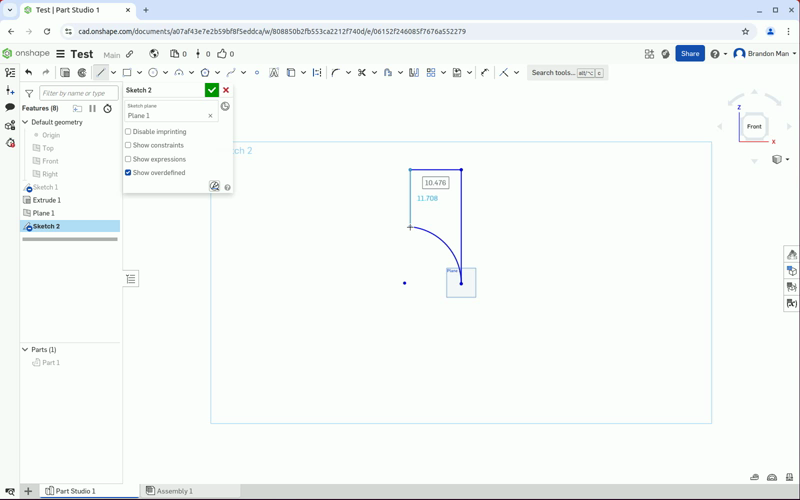
key(esc)
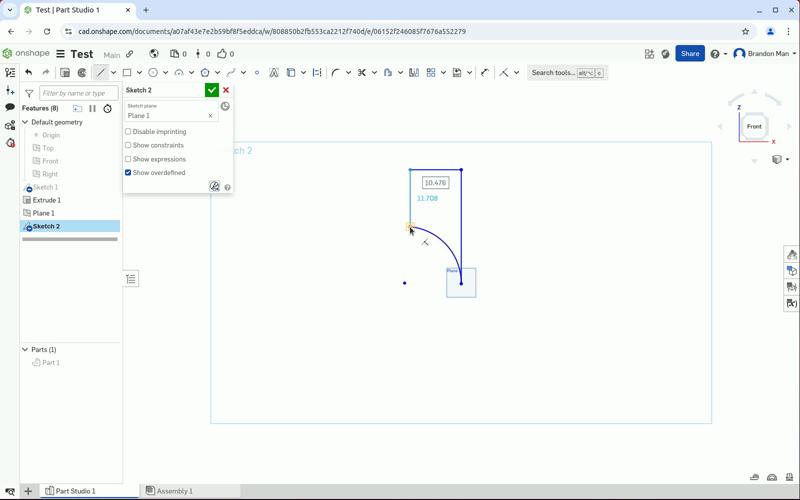
mouse_move(436, 199)
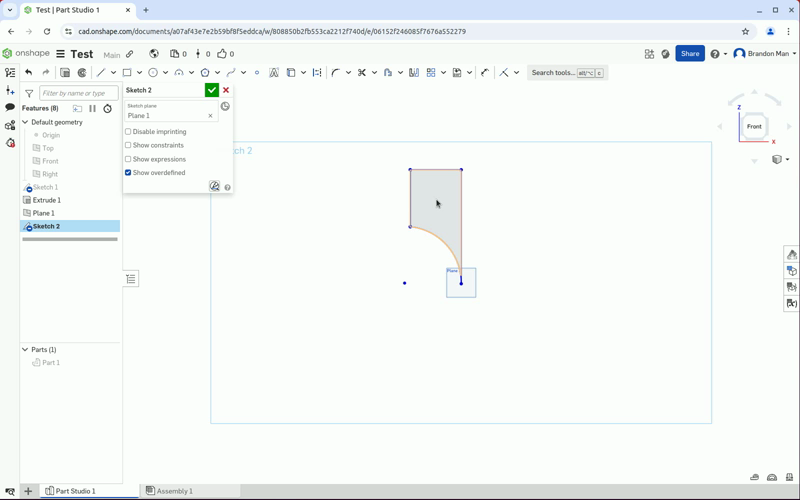
click(436, 199)
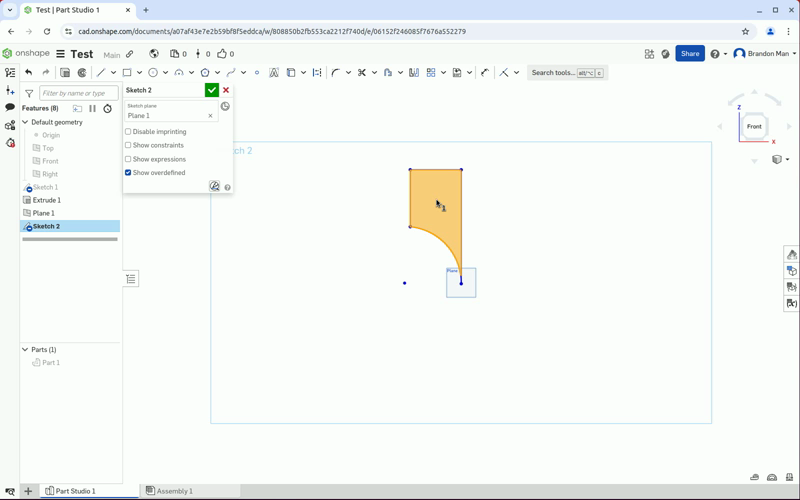
mouse_move(73, 352)
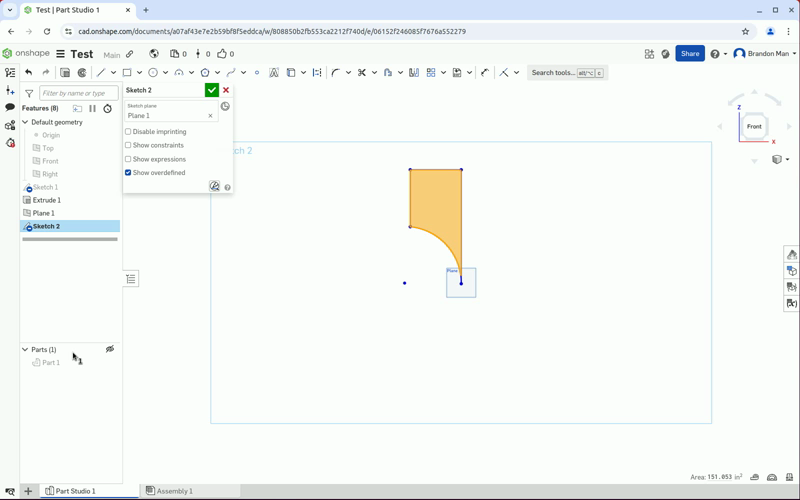
key(shift+y)
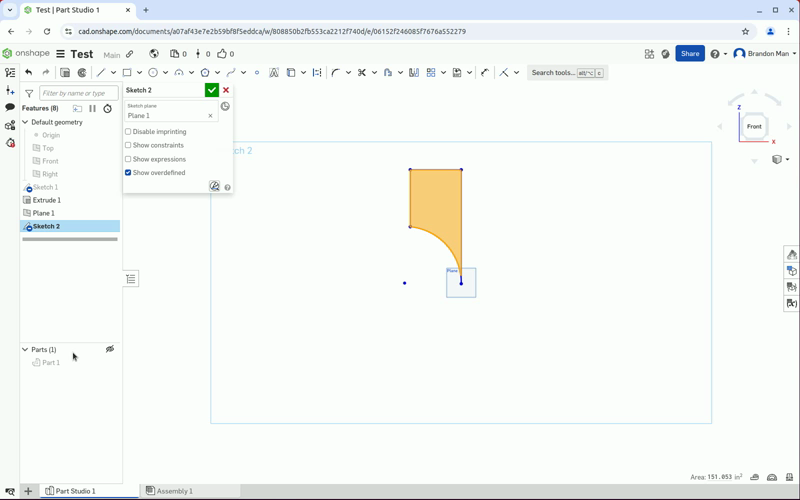
key(shift+e)
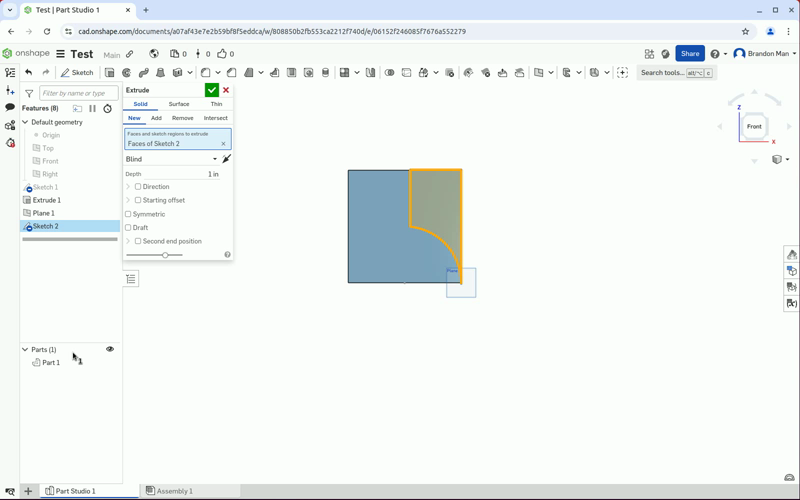
mouse_move(143, 106)
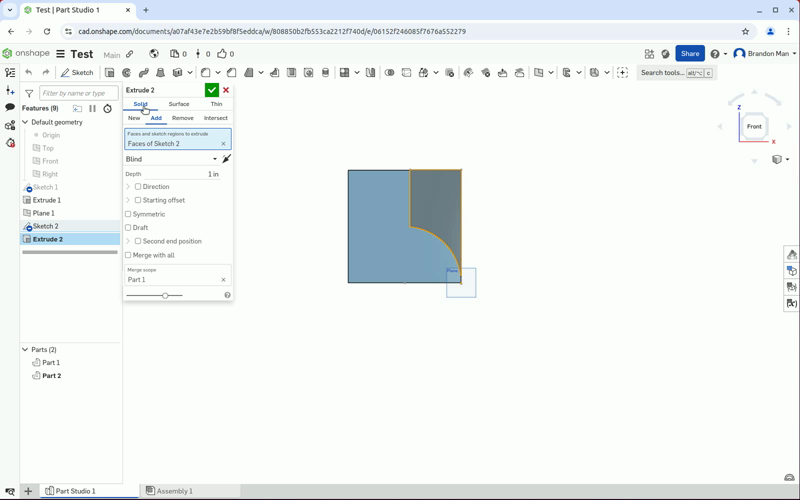
click(143, 106)
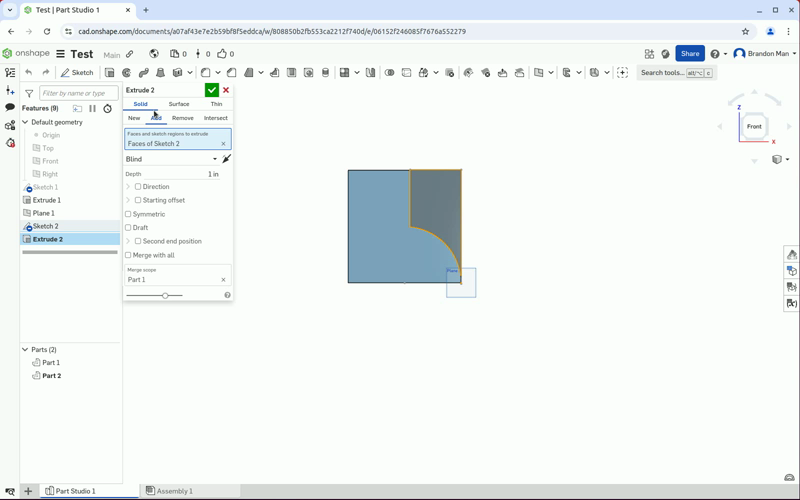
mouse_move(186, 120)
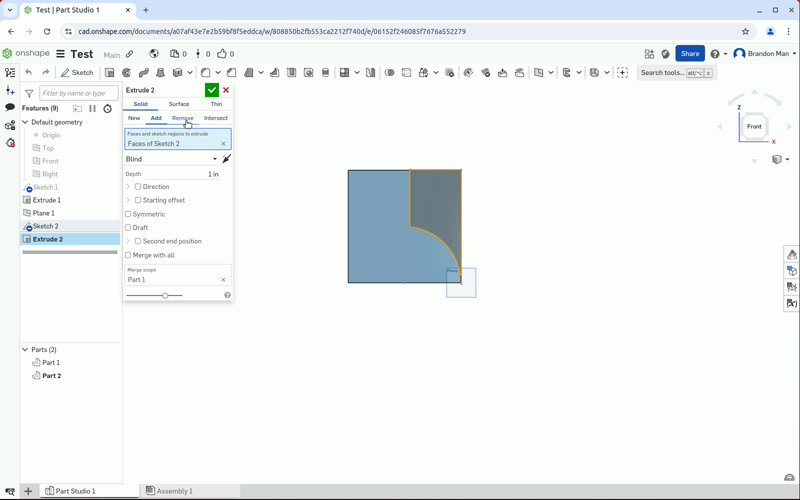
click(186, 120)
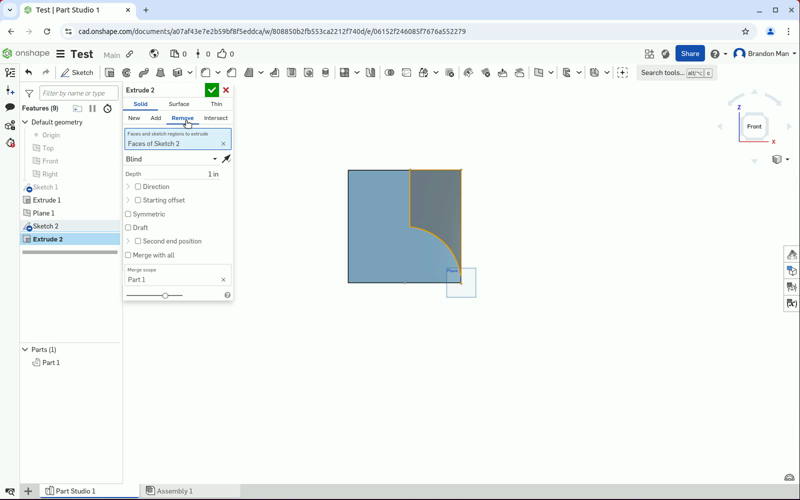
key(tab, 4)
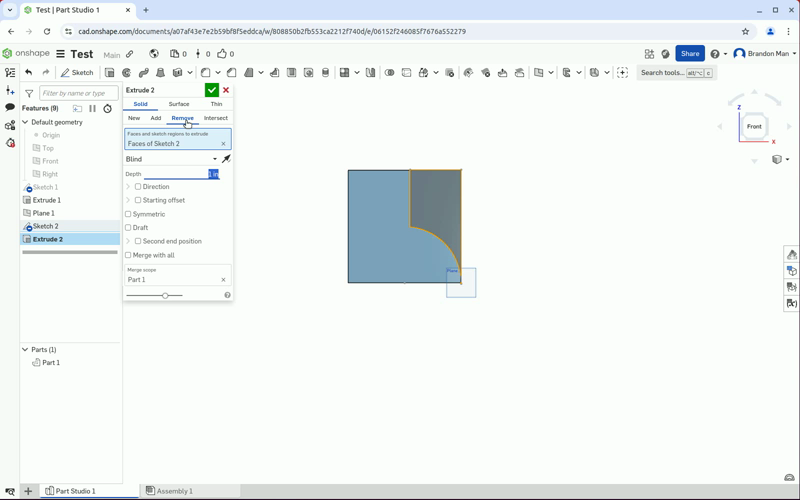
text(23.108)
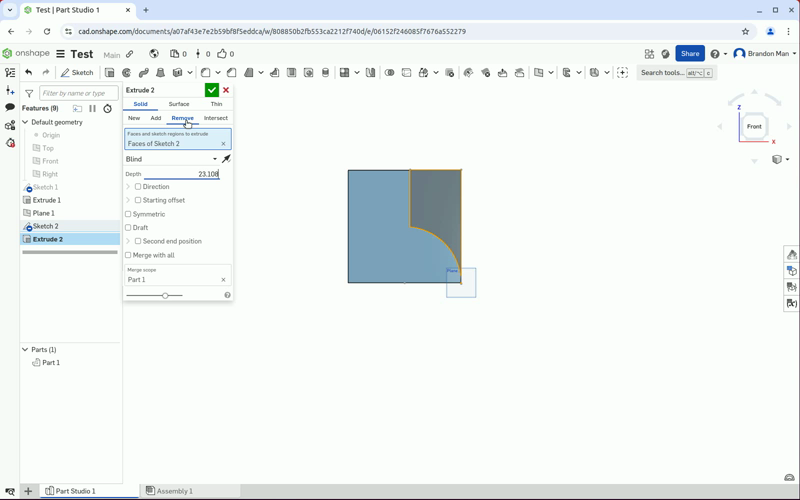
key(tab, 6)
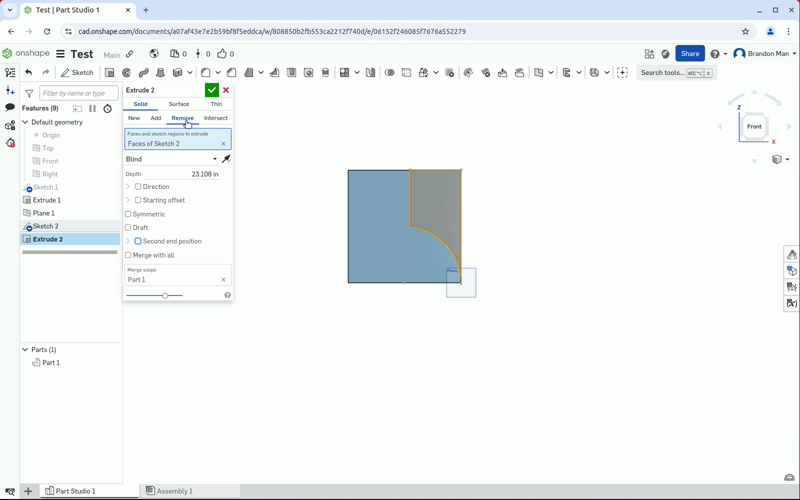
key(space)
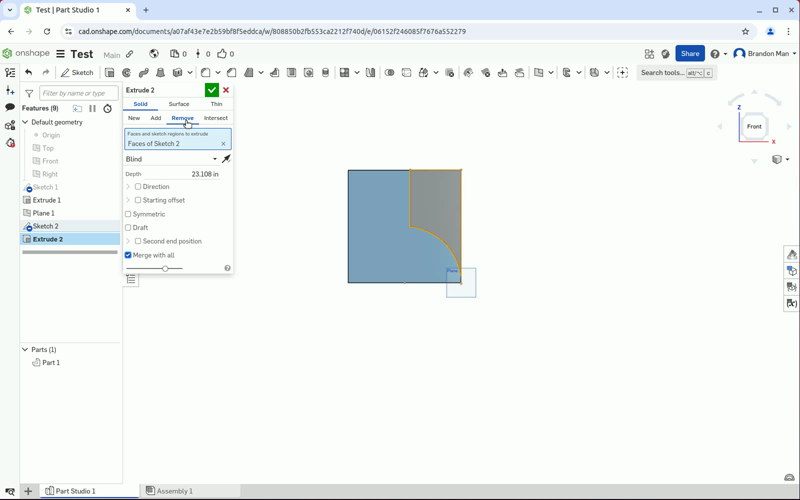
key(enter)
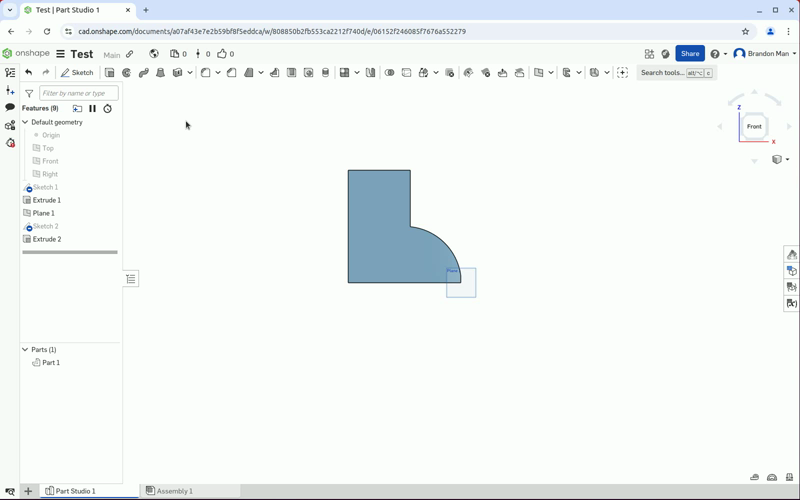
key(shift+h)
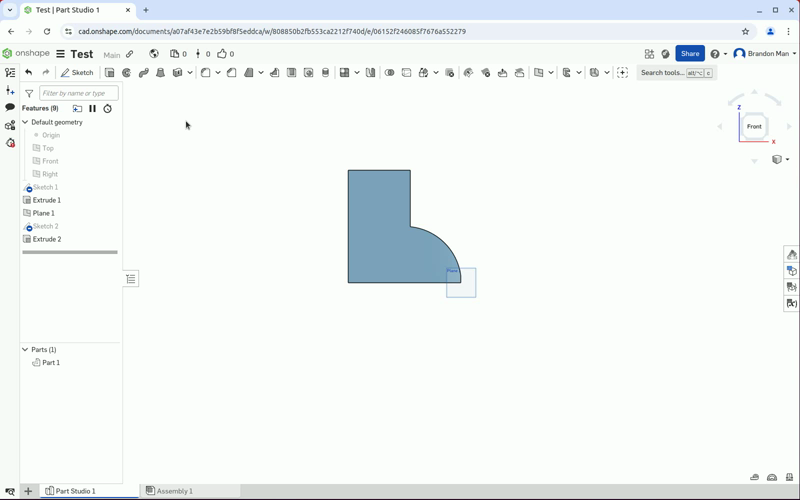
key(shift+h)
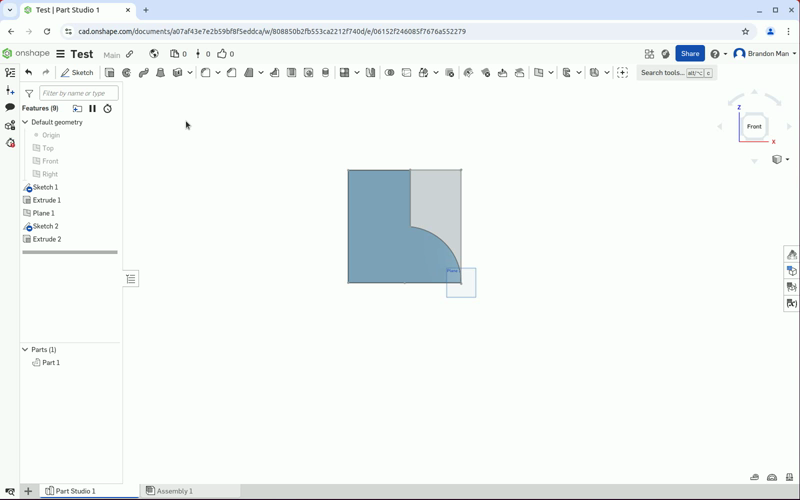
key(shift+7)
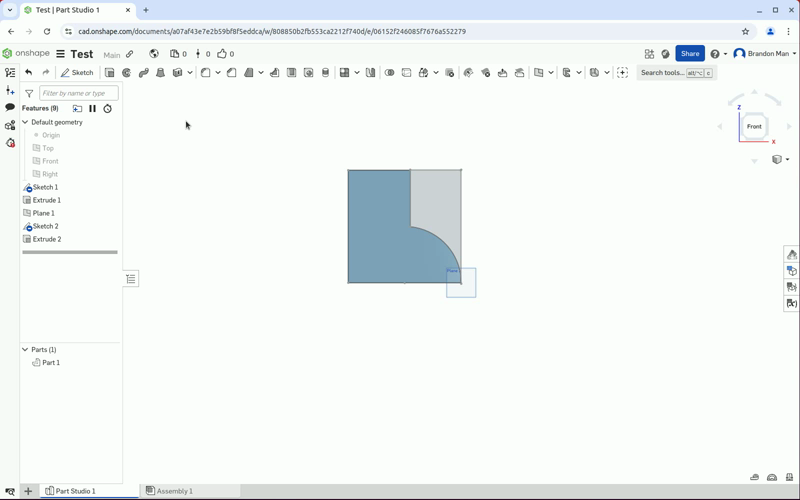
key(left, 2)
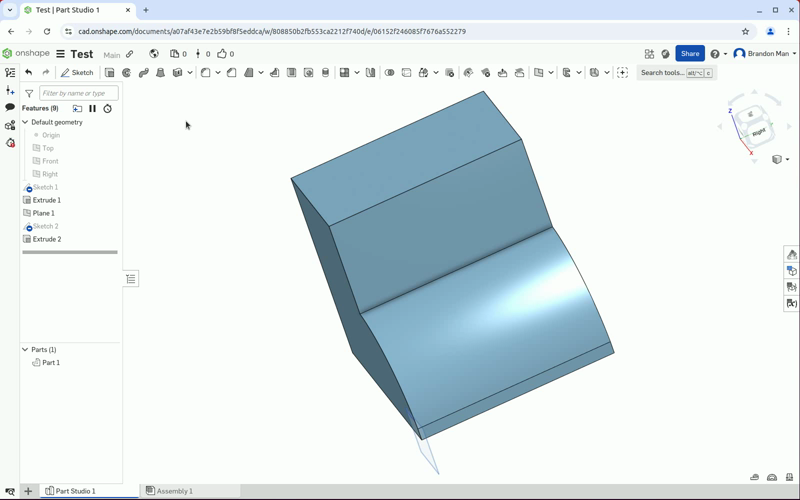
key(down, 2)
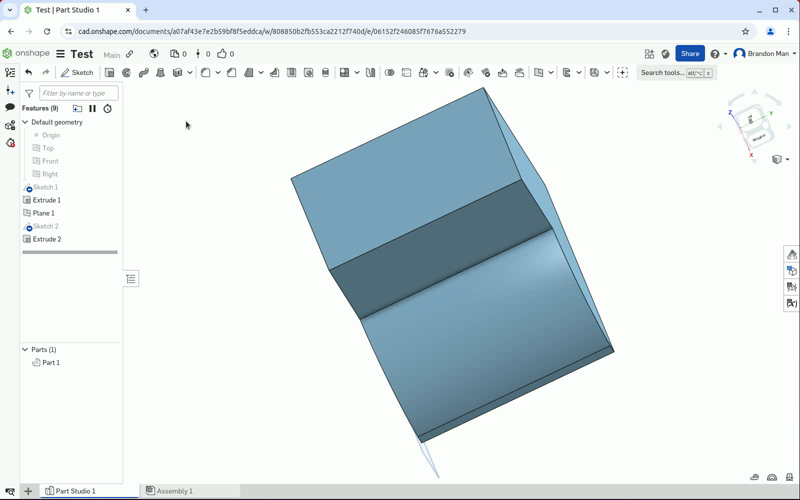
key(up, 2)
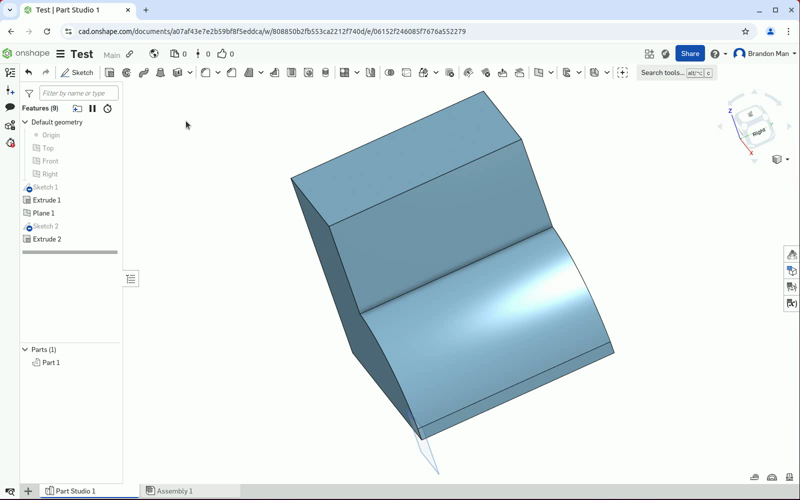
key(right, 2)
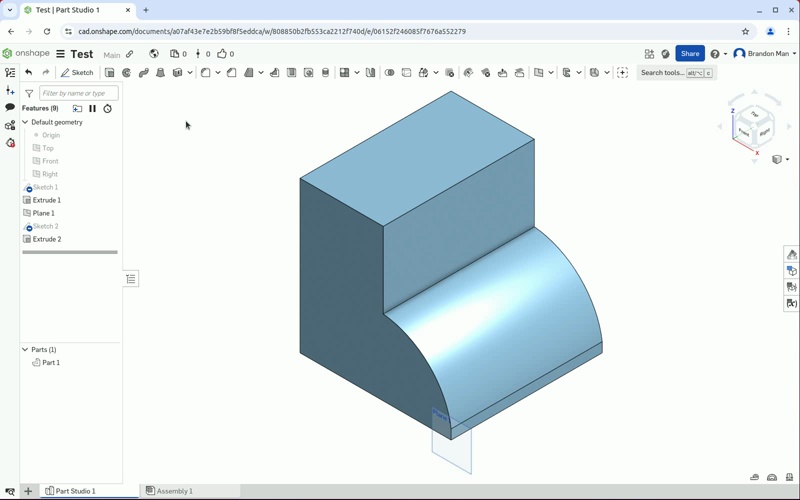
mouse_move(73, 189)
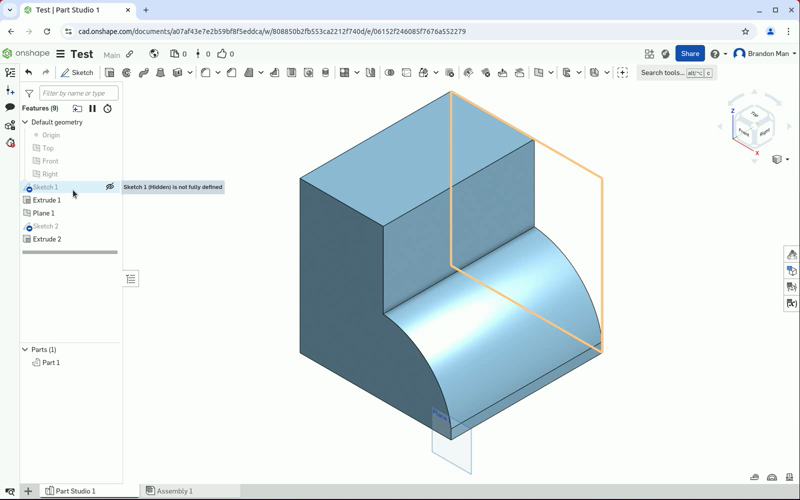
click(73, 189)